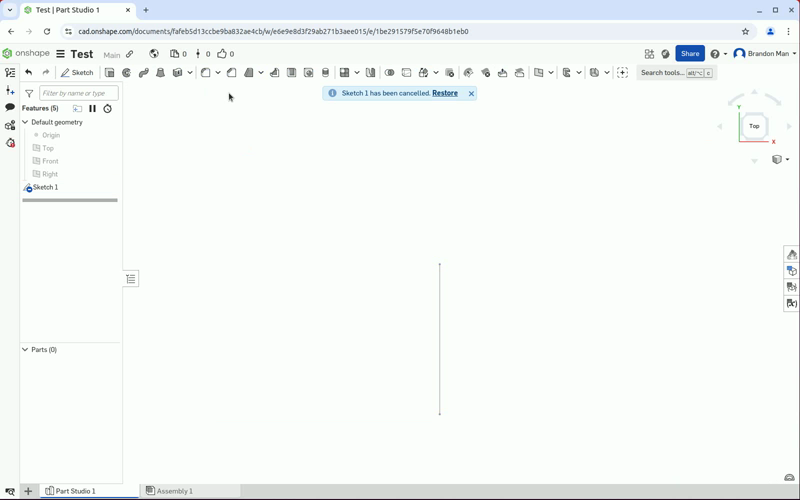
key(shift+h)
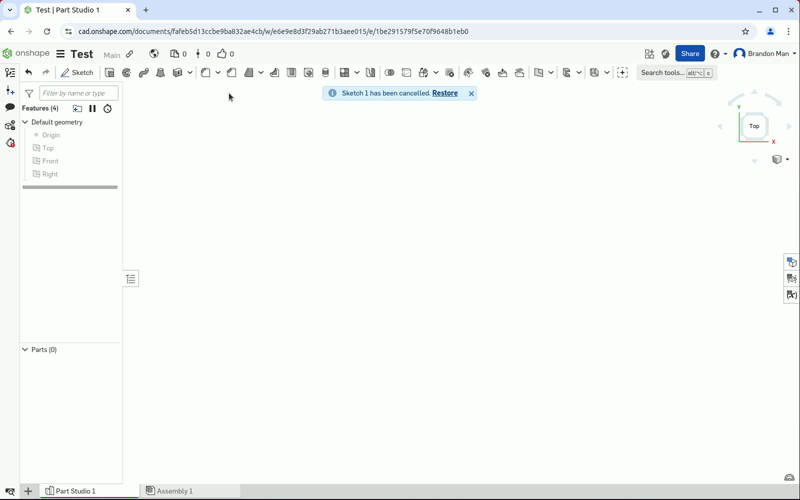
mouse_move(73, 352)
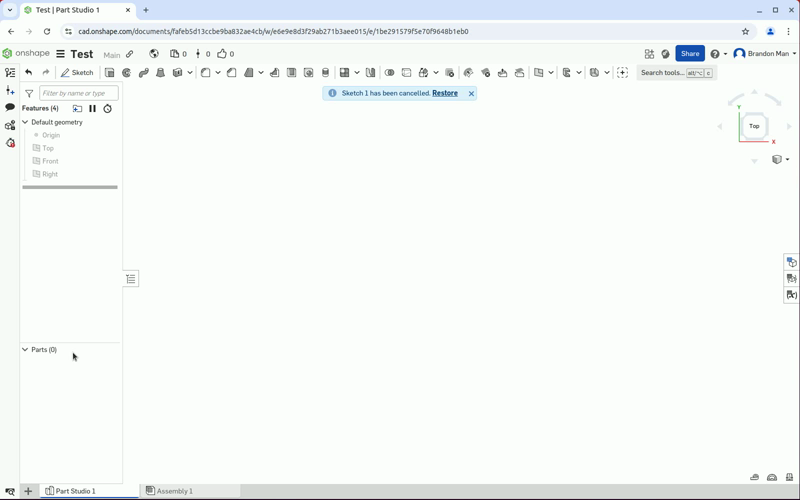
key(y)
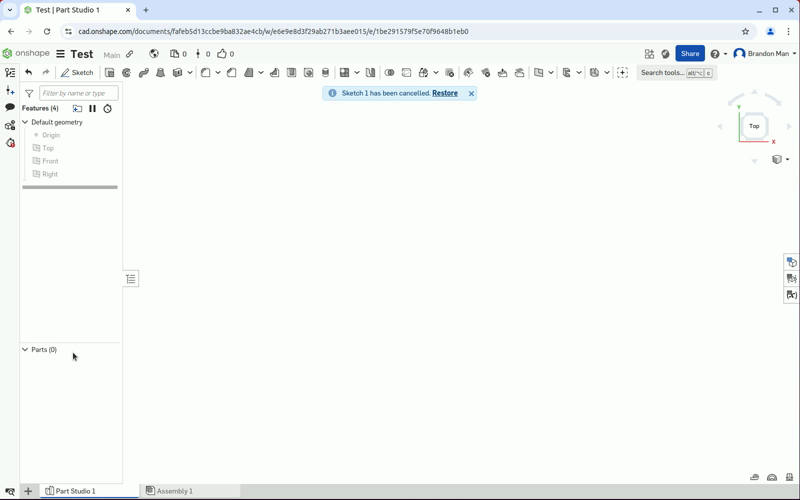
key(shift+p)
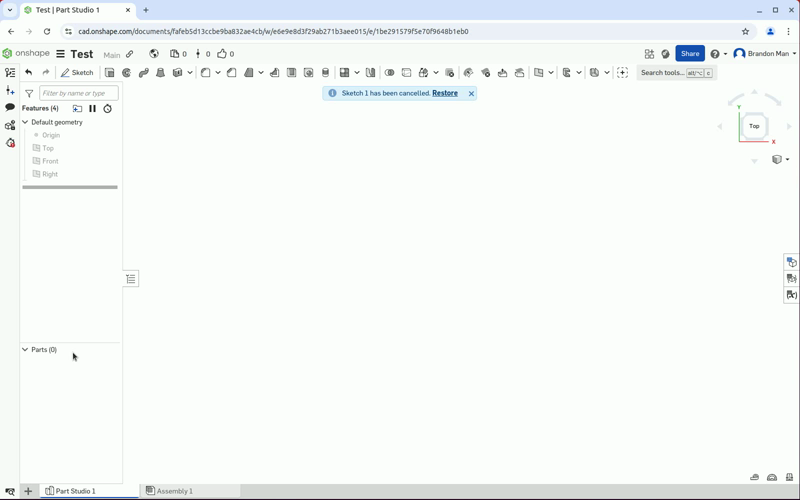
key(space)
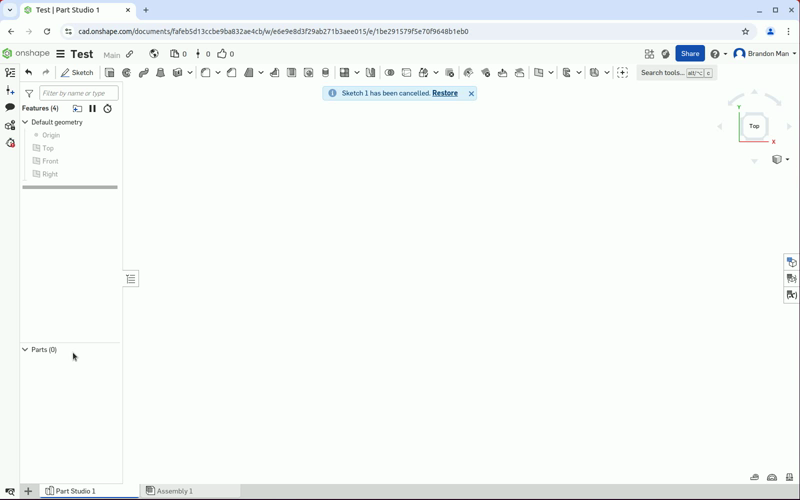
key_down(shift)
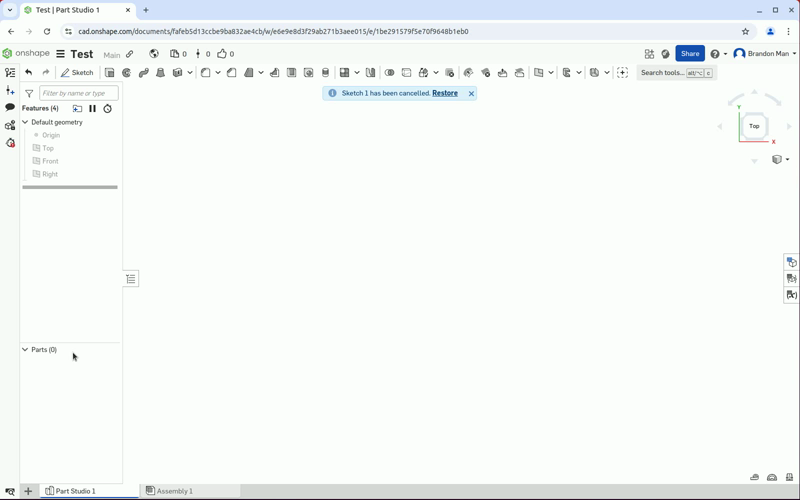
key(up)
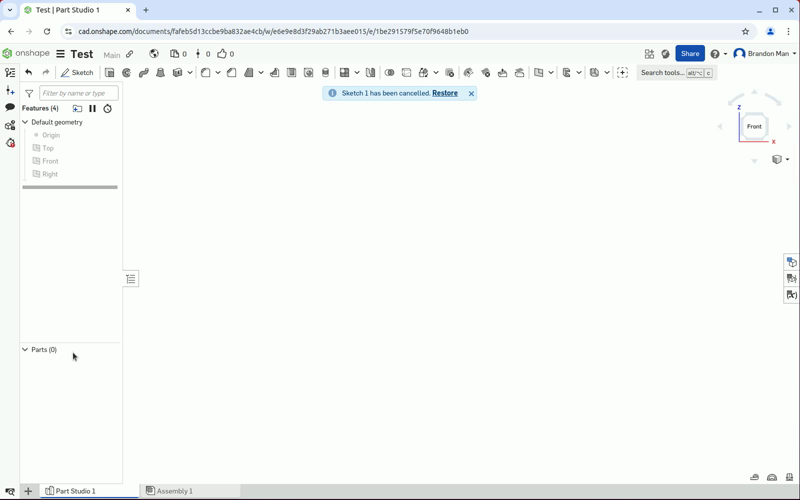
key_up(shift)
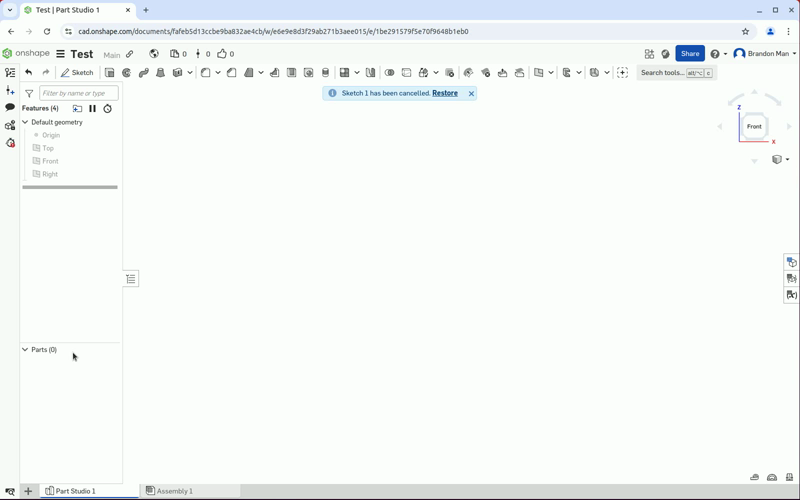
mouse_move(73, 352)
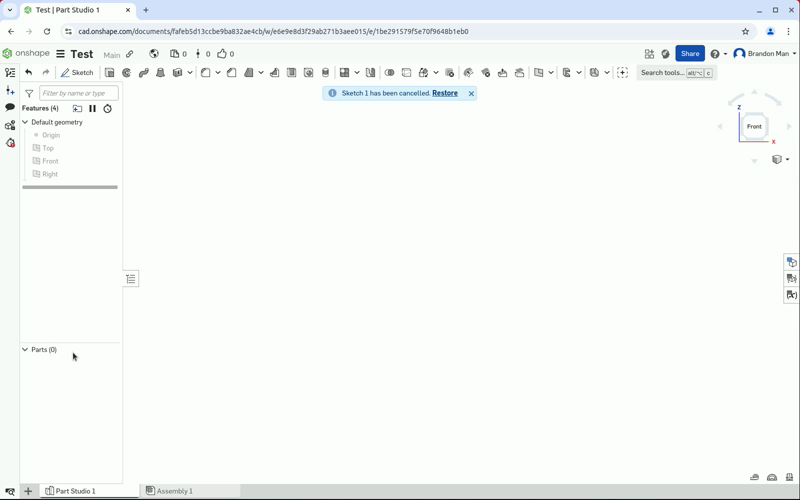
key(shift+y)
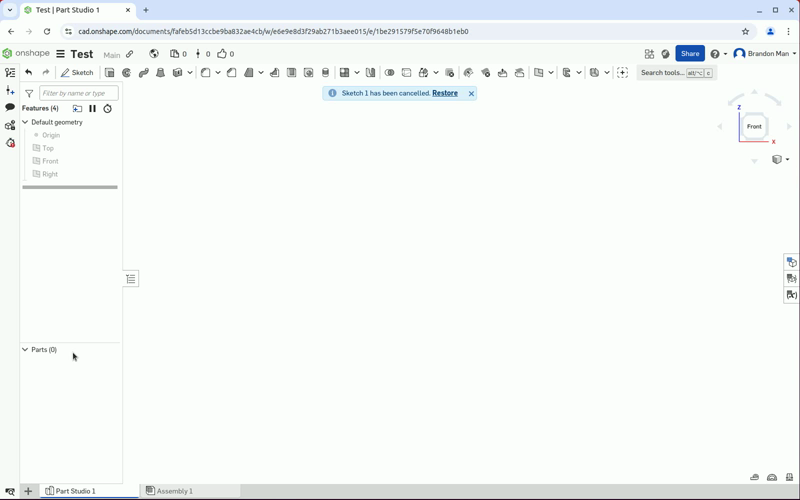
key(shift+s)
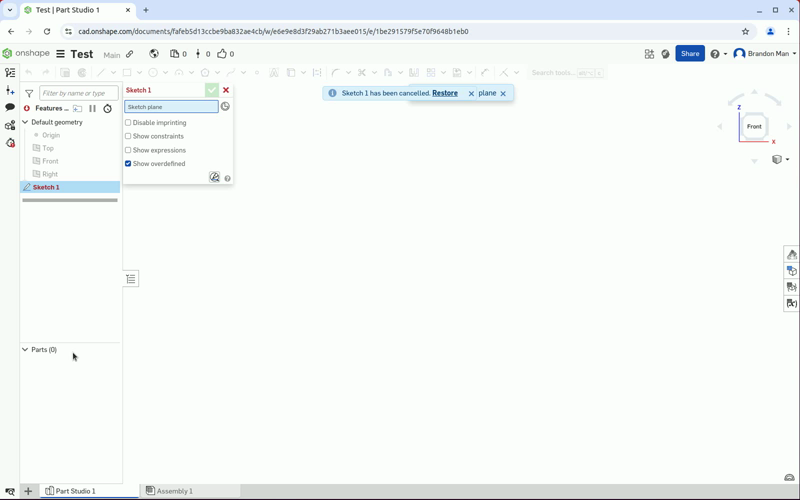
mouse_move(73, 163)
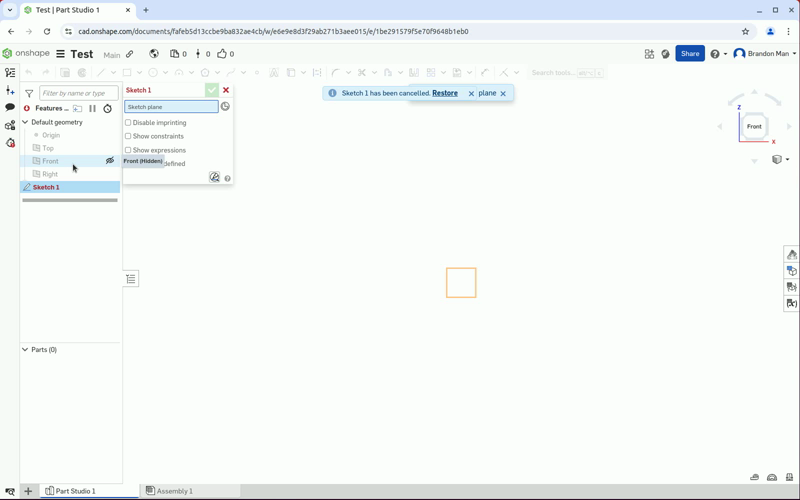
click(73, 163)
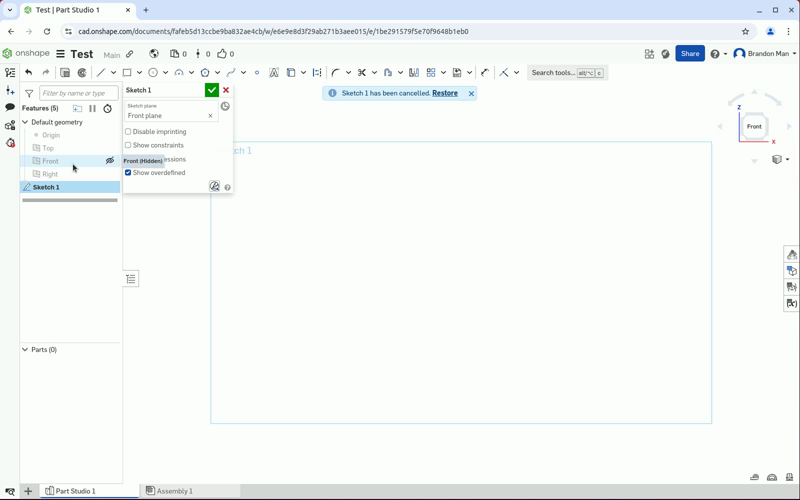
mouse_move(73, 352)
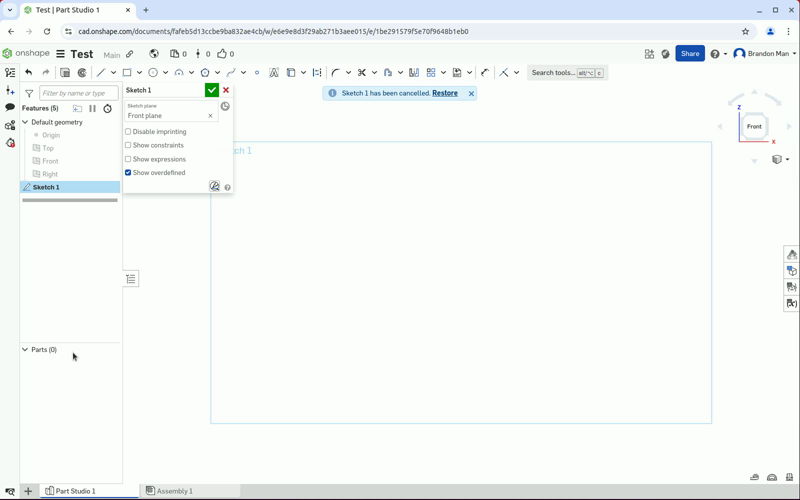
key(y)
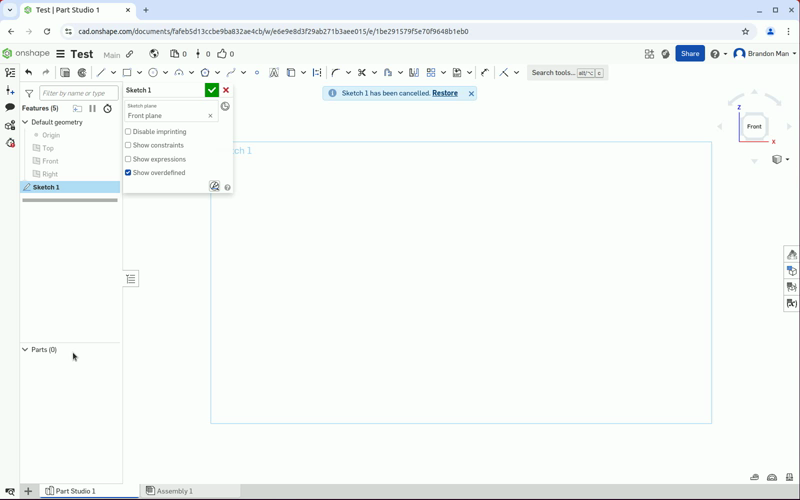
key(l)
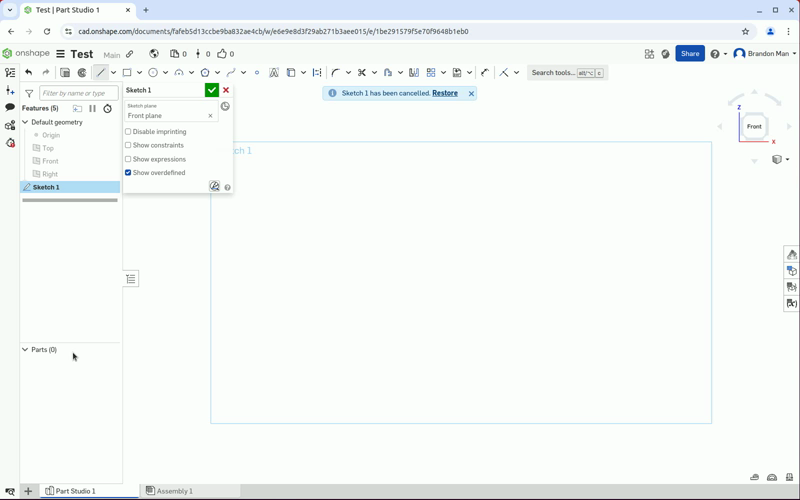
key_down(shift)
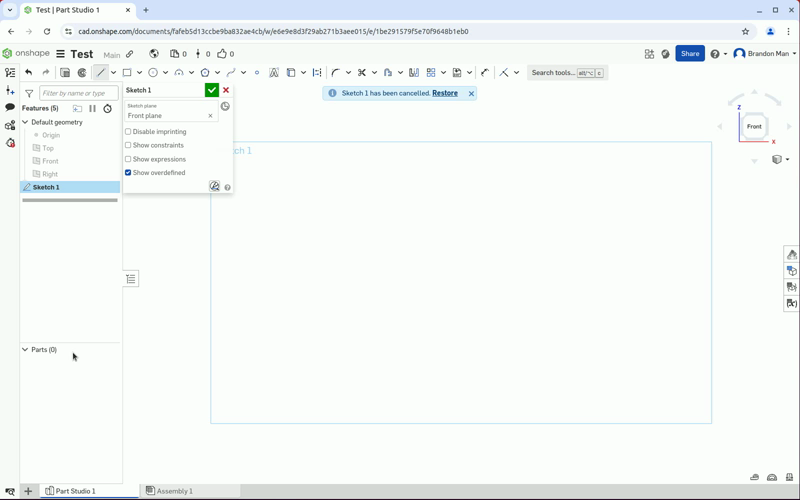
mouse_move(460, 282)
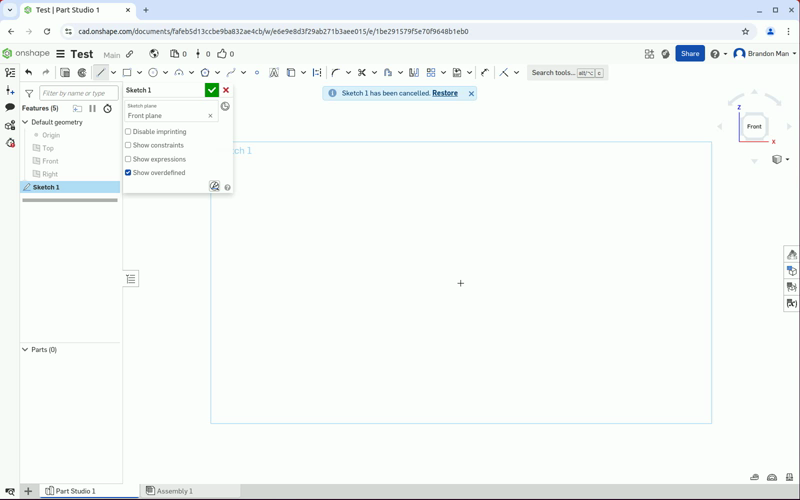
click(460, 282)
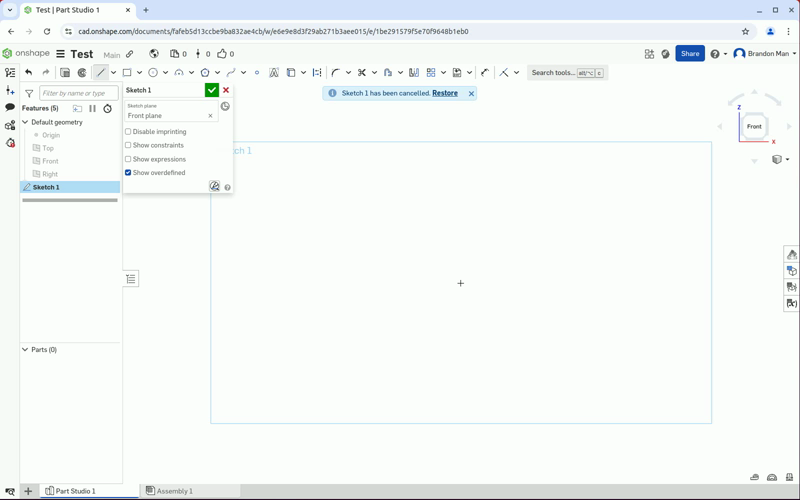
key_up(shift)
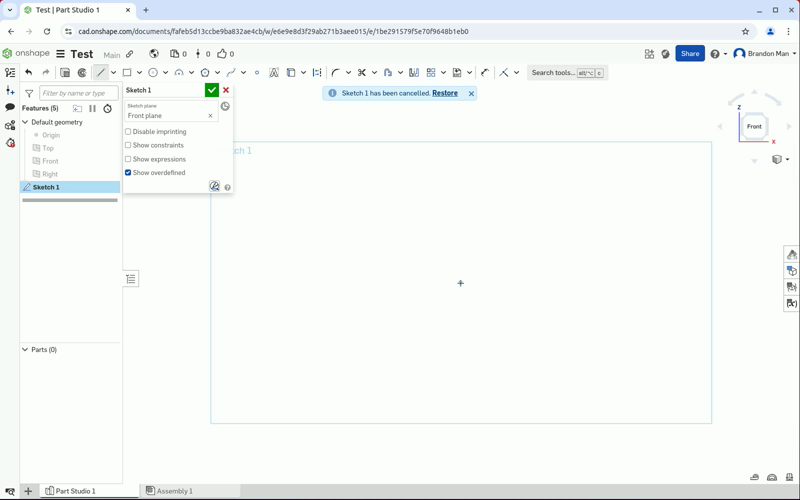
key_down(shift)
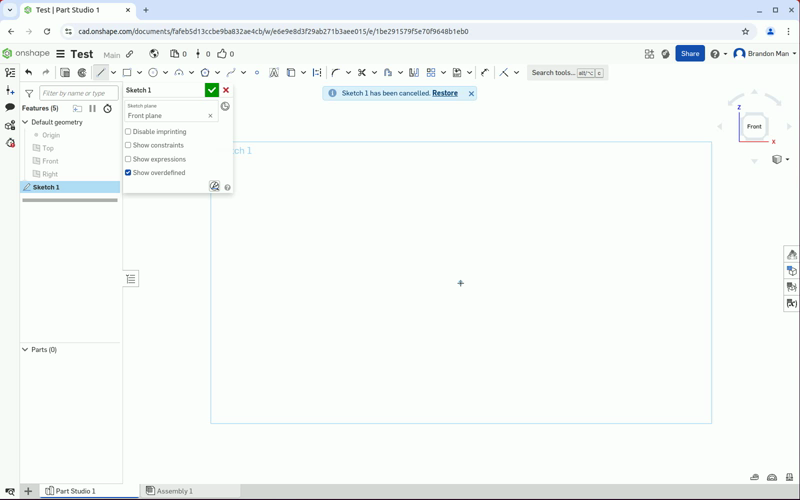
mouse_move(573, 282)
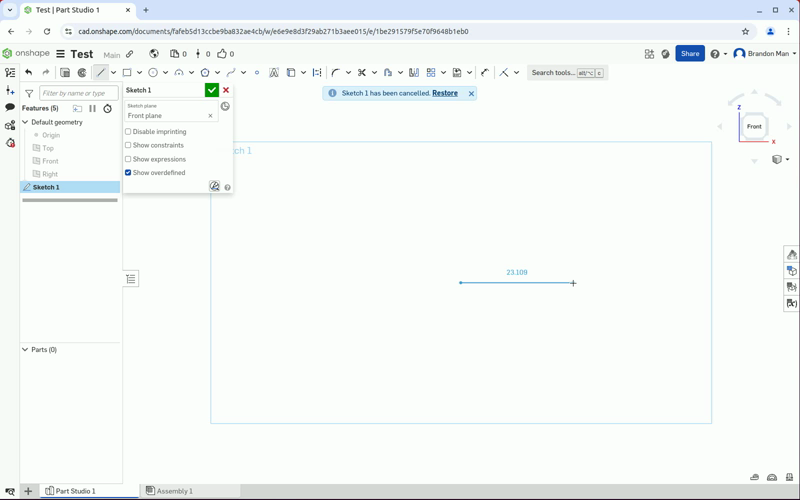
click(573, 282)
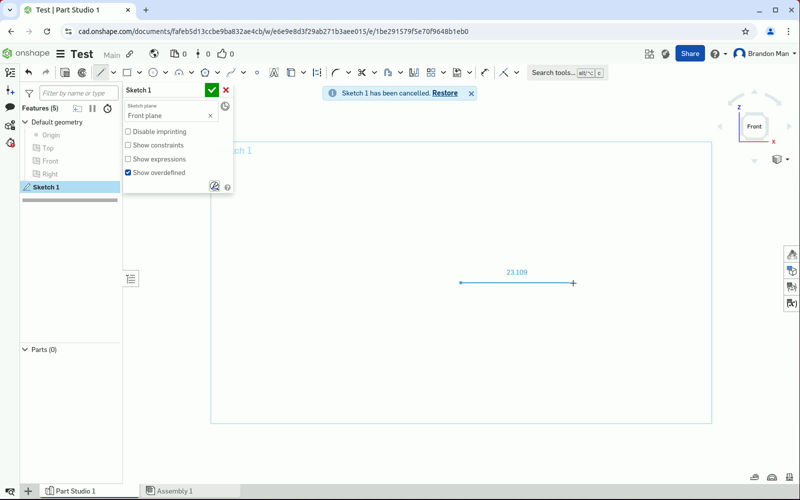
key_up(shift)
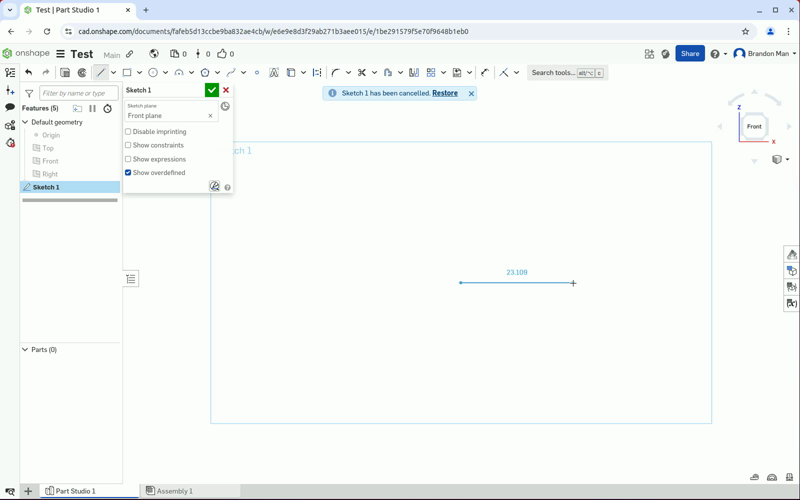
key_down(shift)
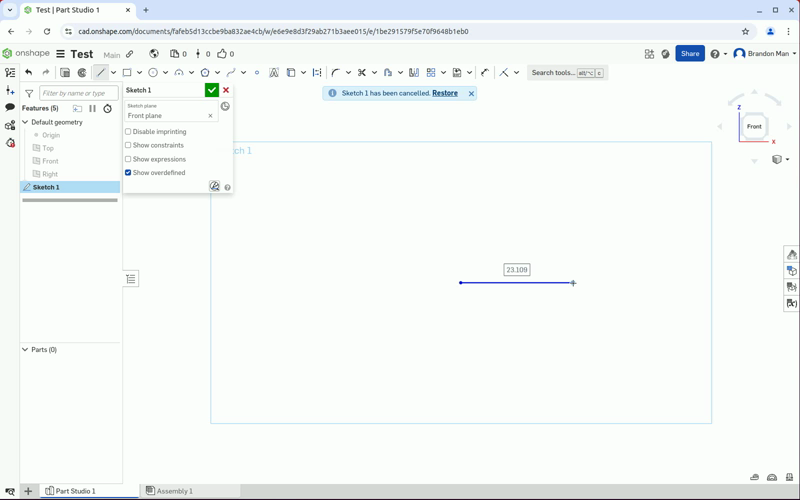
mouse_move(589, 282)
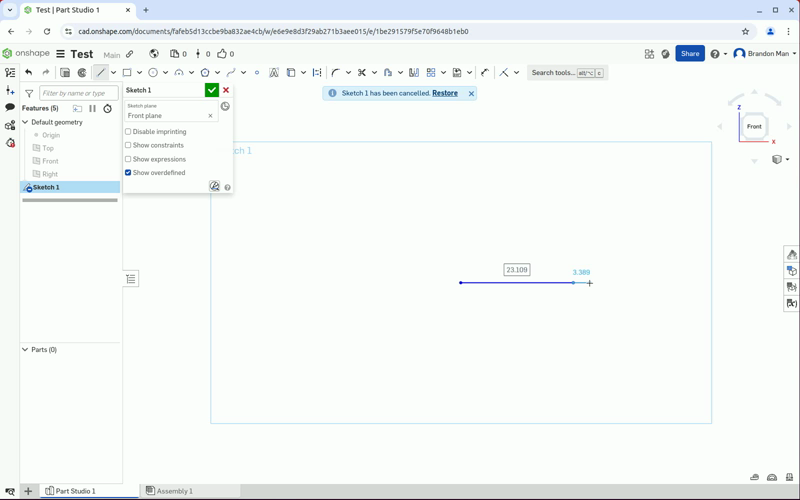
mouse_move(573, 226)
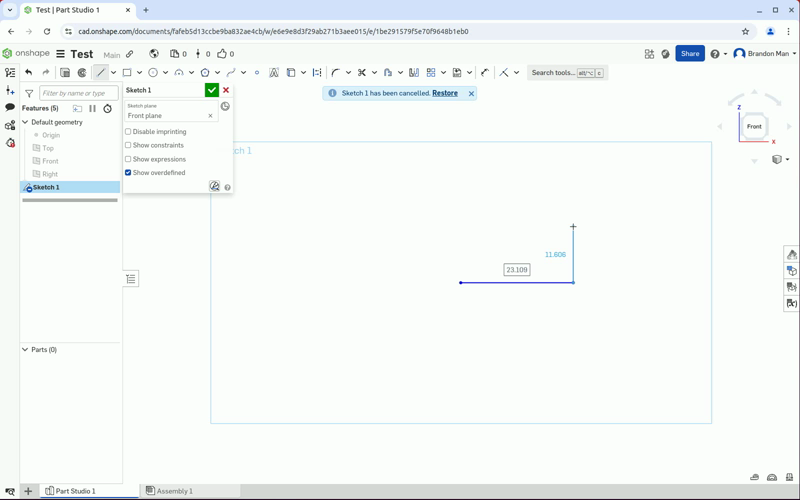
click(573, 226)
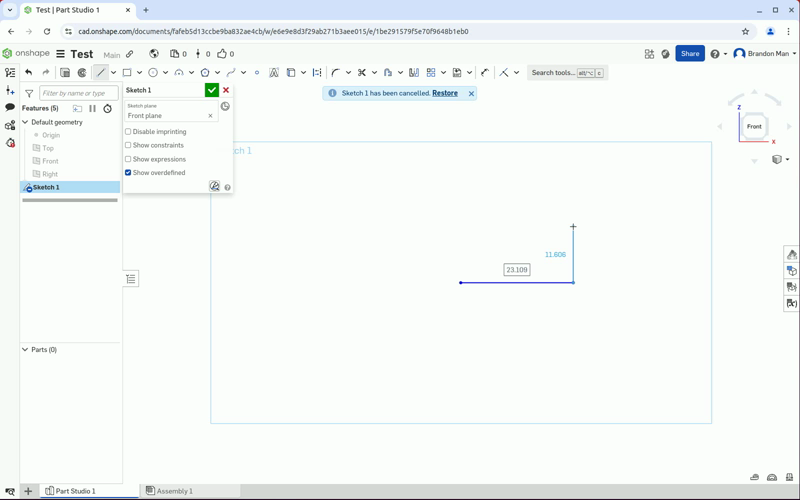
key_up(shift)
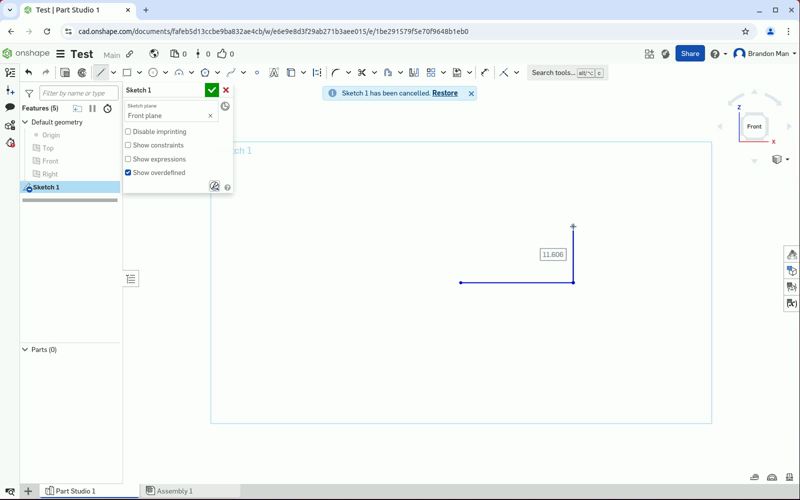
key_down(shift)
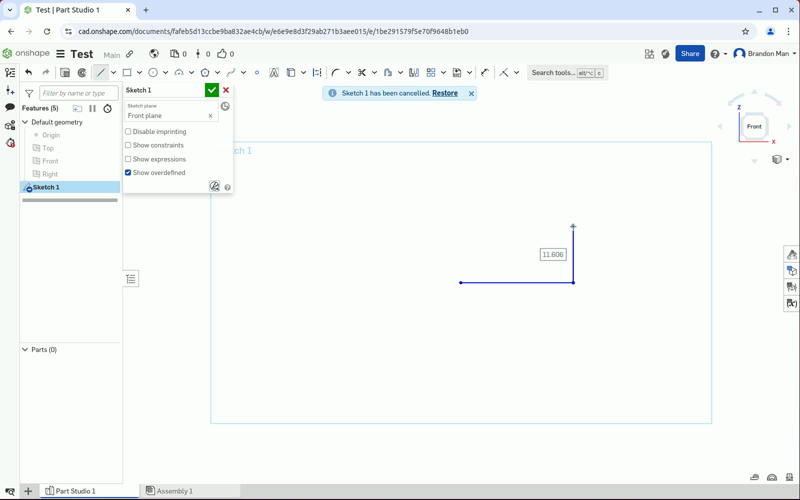
mouse_move(460, 226)
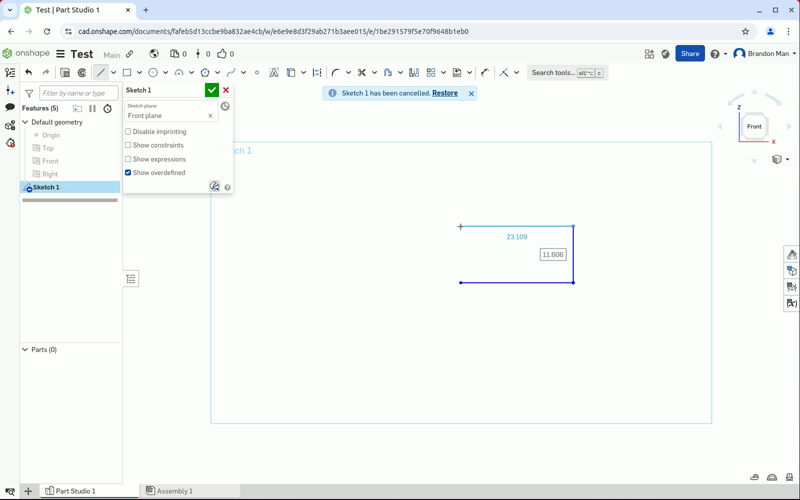
click(460, 226)
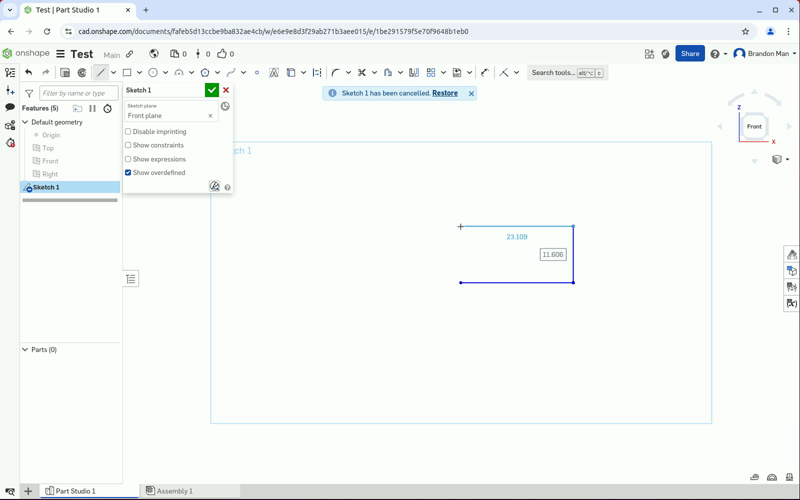
key_up(shift)
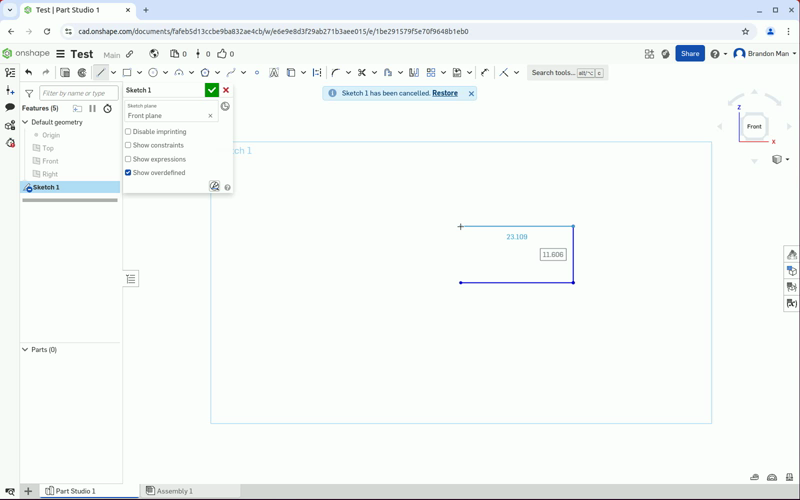
key(esc)
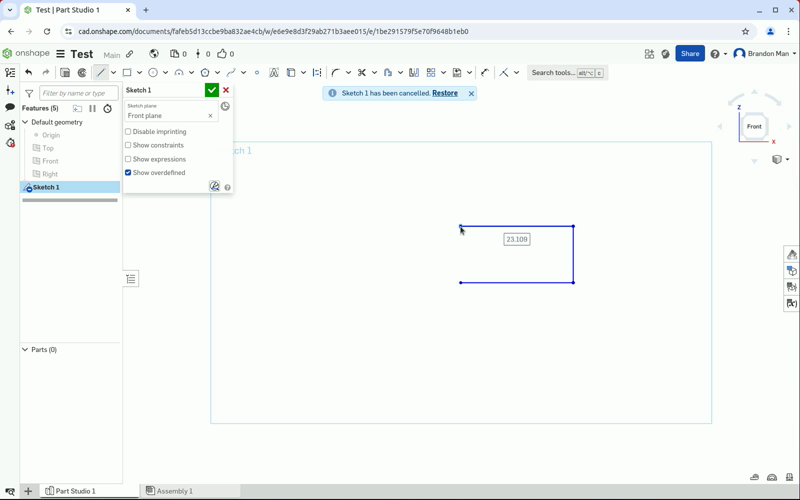
key(a)
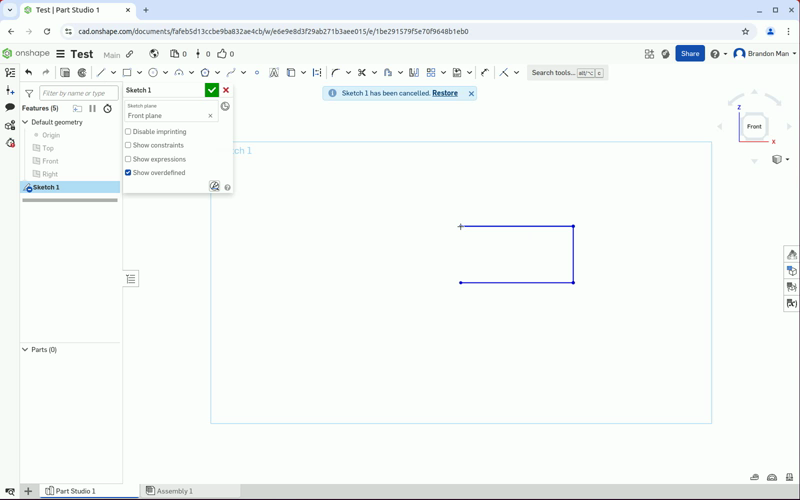
mouse_move(460, 226)
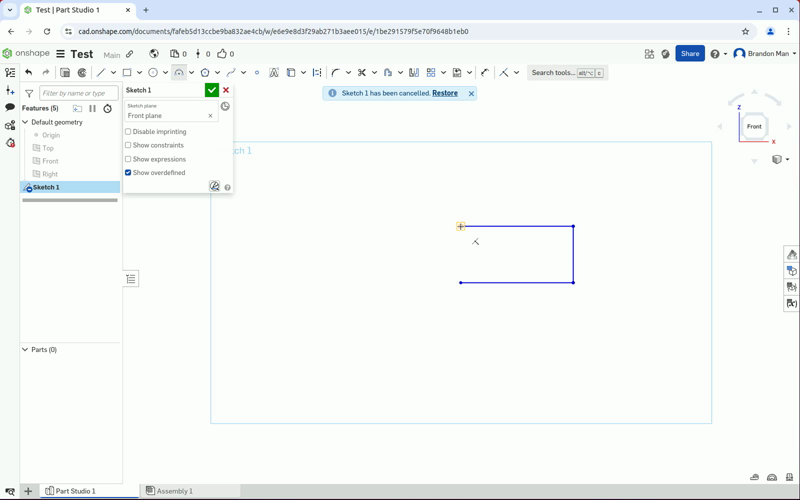
click(460, 226)
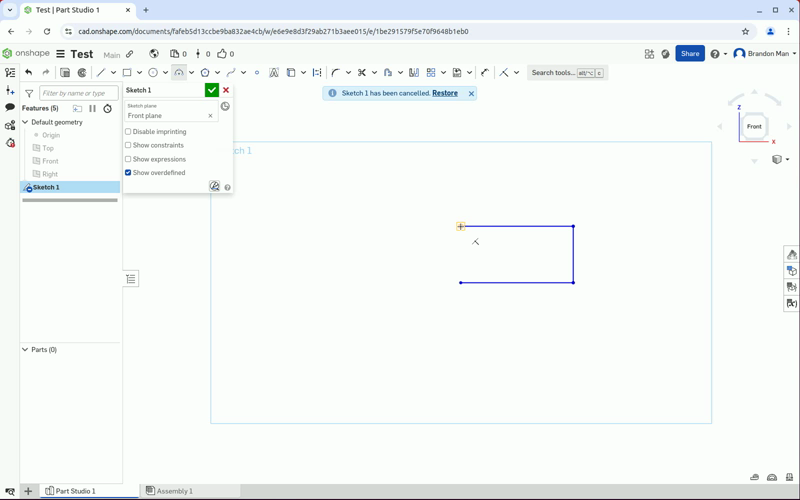
mouse_move(460, 282)
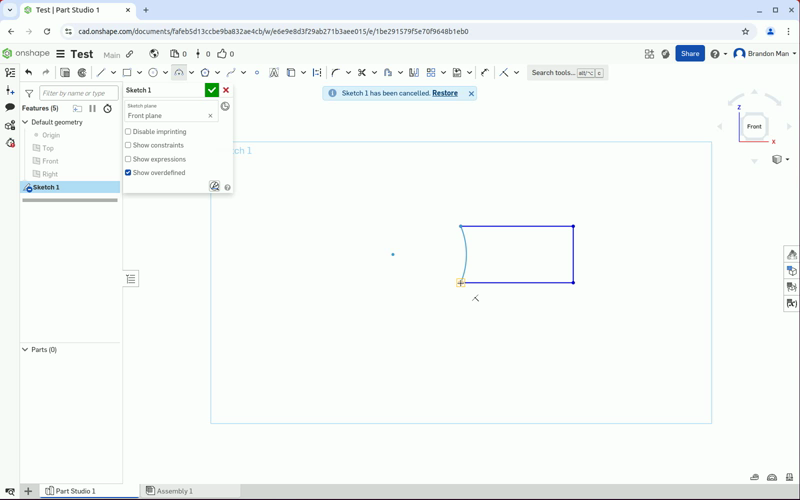
click(460, 282)
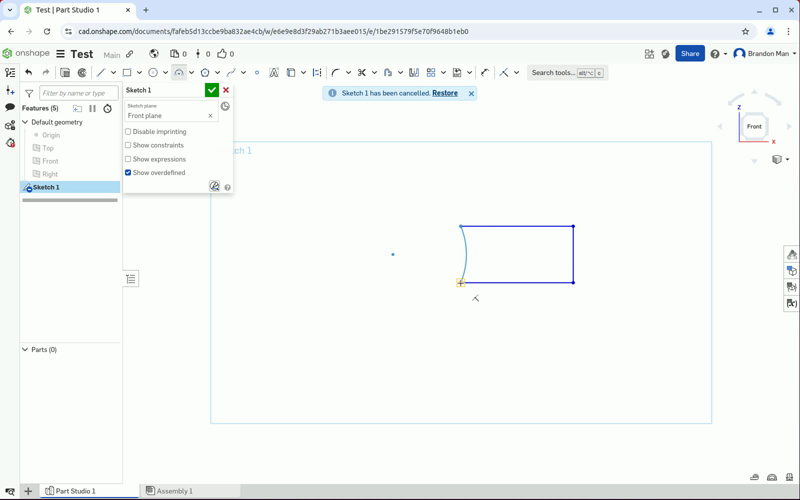
key_down(shift)
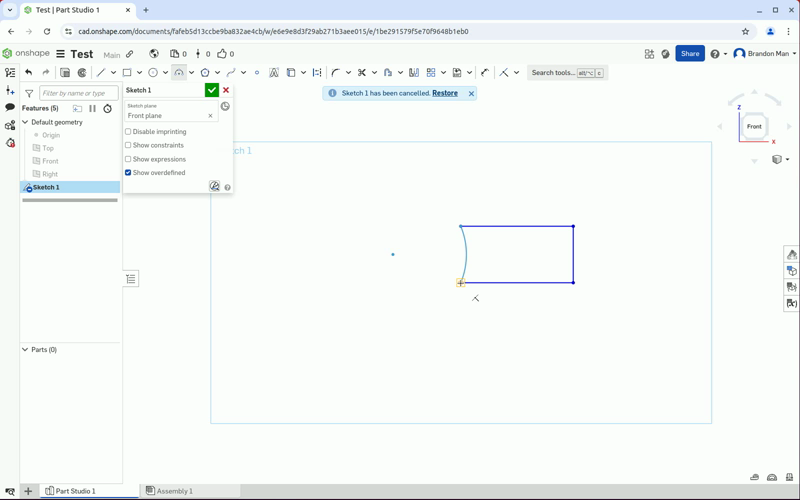
mouse_move(489, 254)
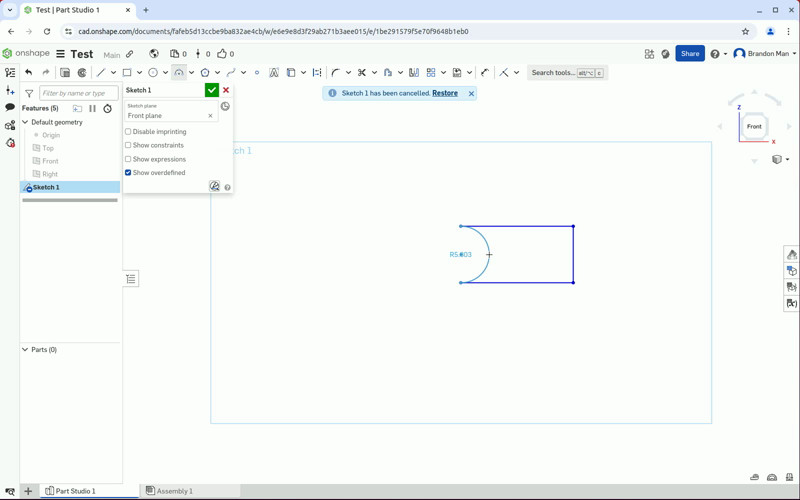
click(489, 254)
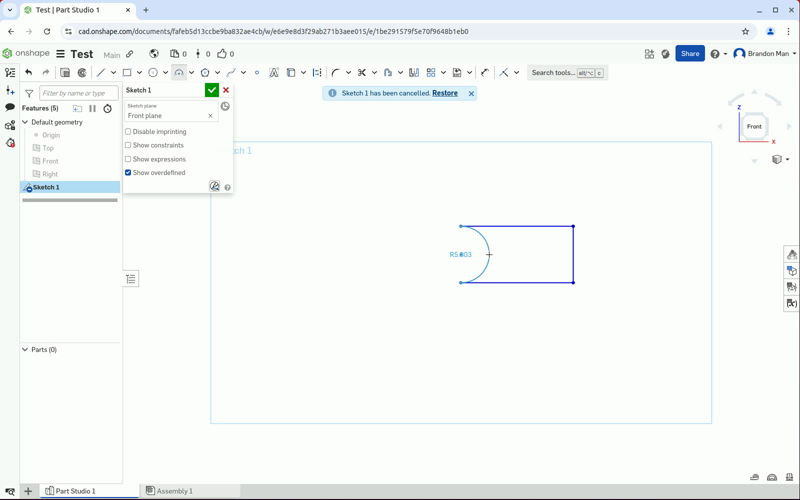
key_up(shift)
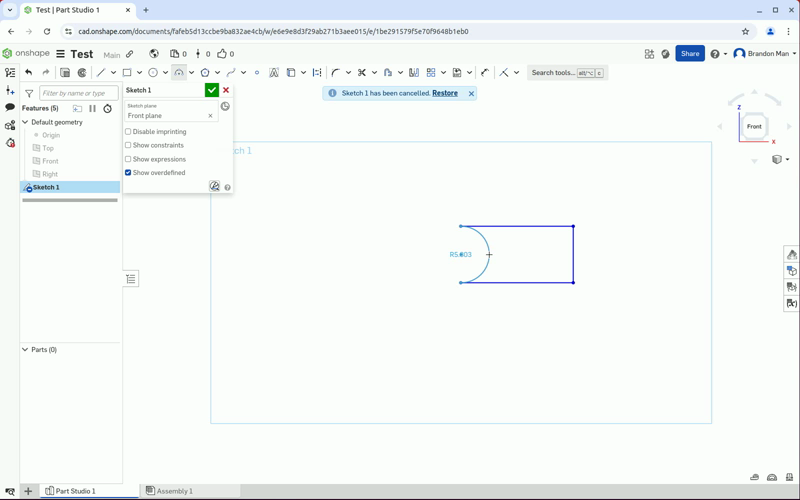
key(esc)
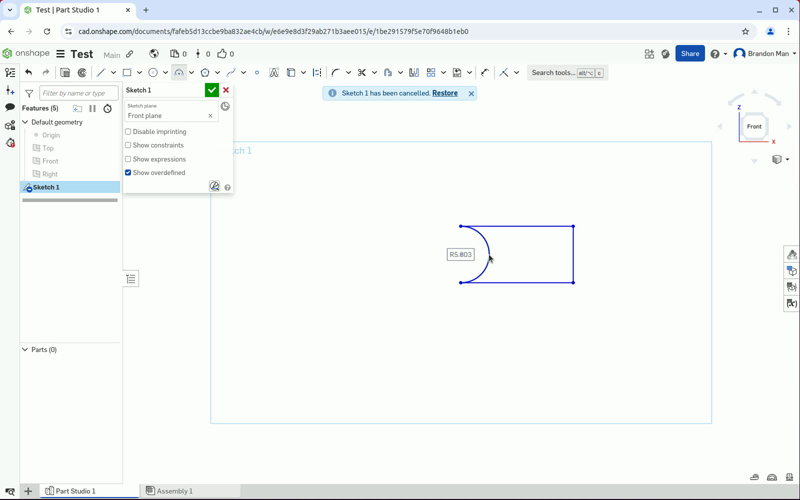
key(c)
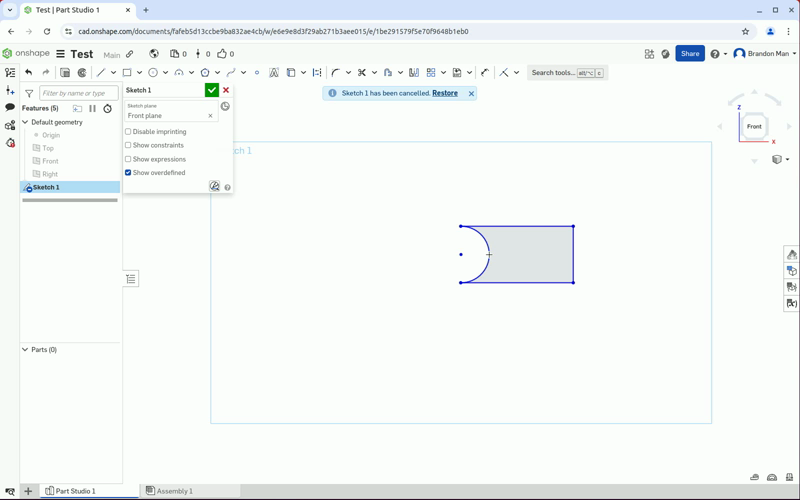
key_down(shift)
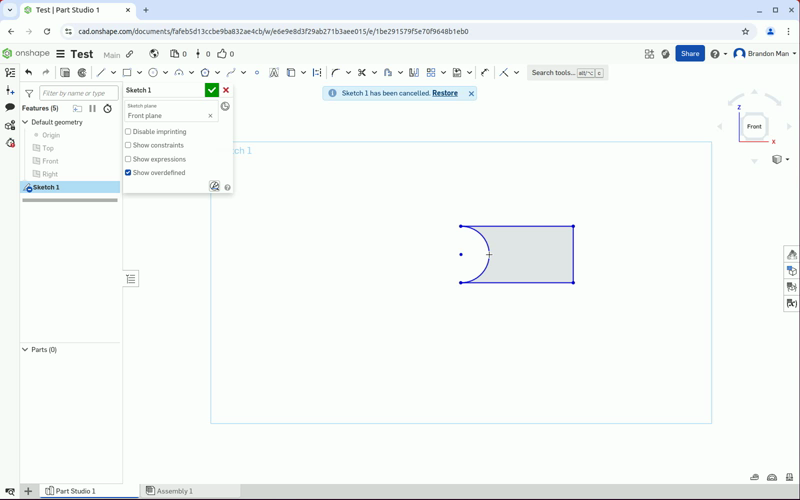
mouse_move(559, 254)
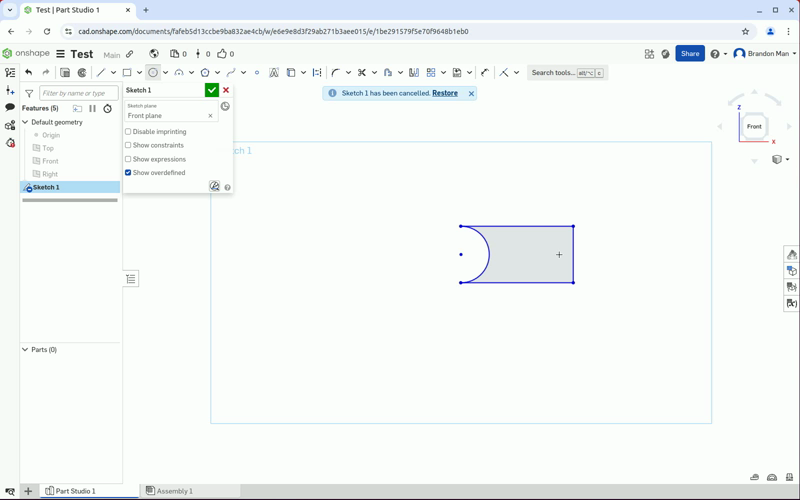
click(559, 254)
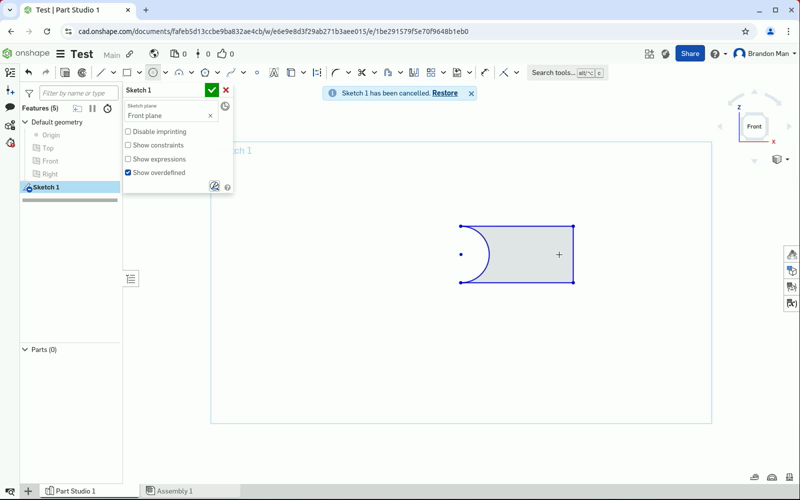
key_up(shift)
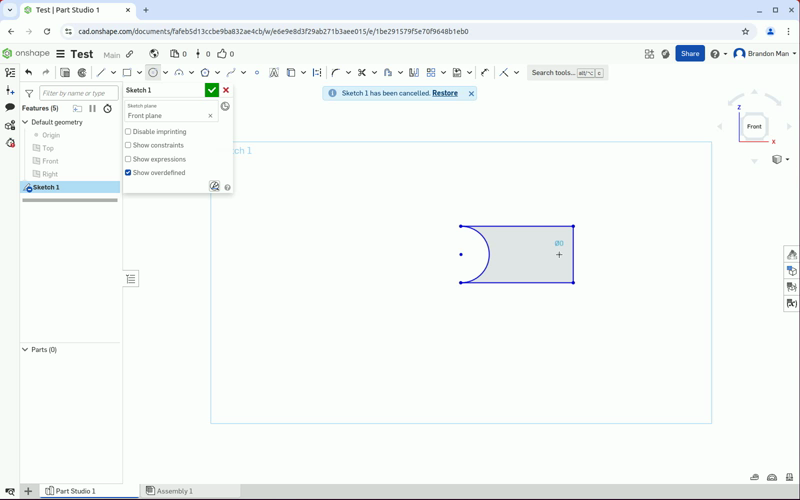
mouse_move(566, 254)
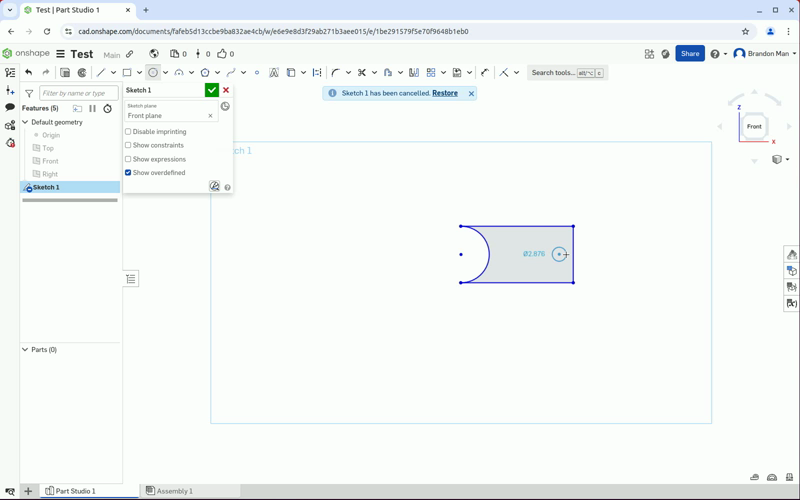
click(566, 254)
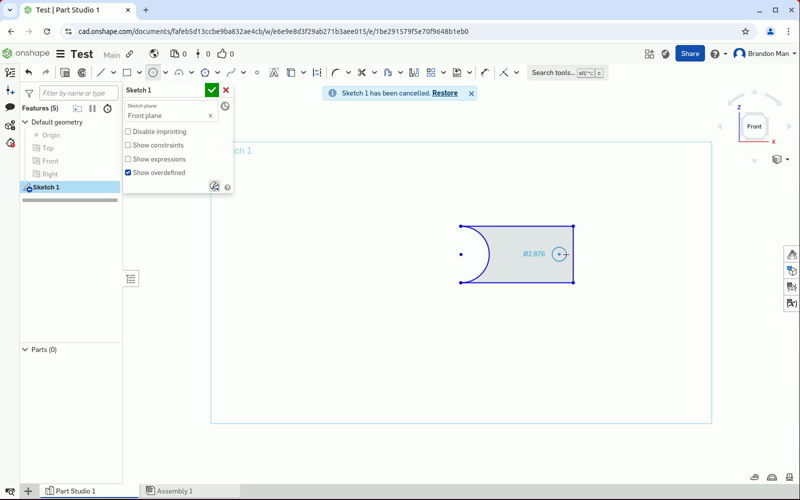
key(esc)
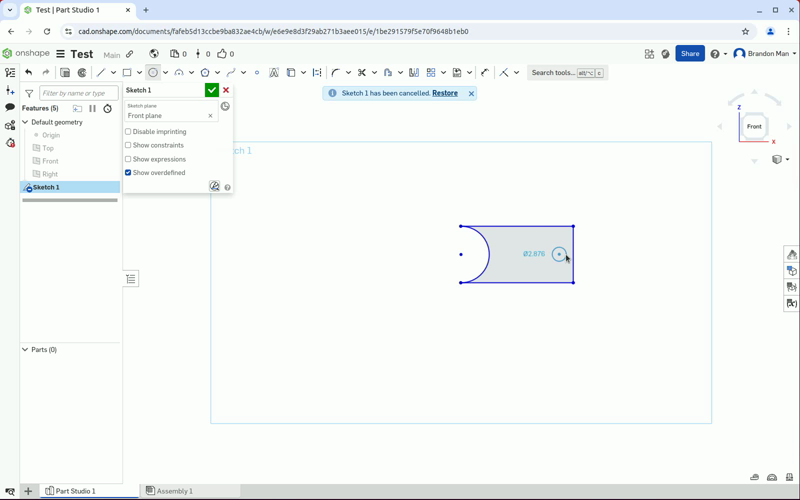
mouse_move(491, 278)
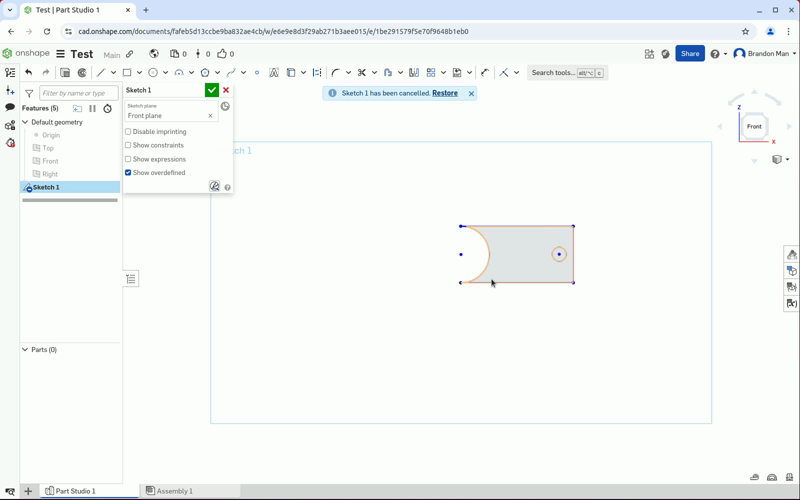
click(491, 278)
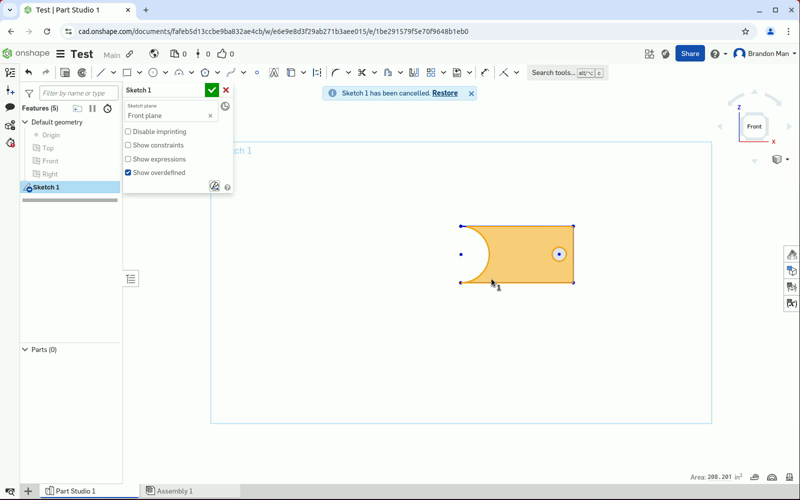
mouse_move(73, 352)
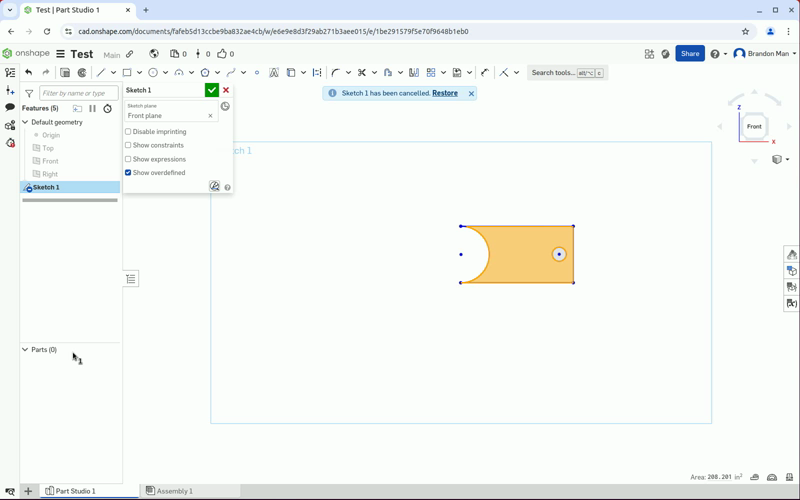
key(shift+y)
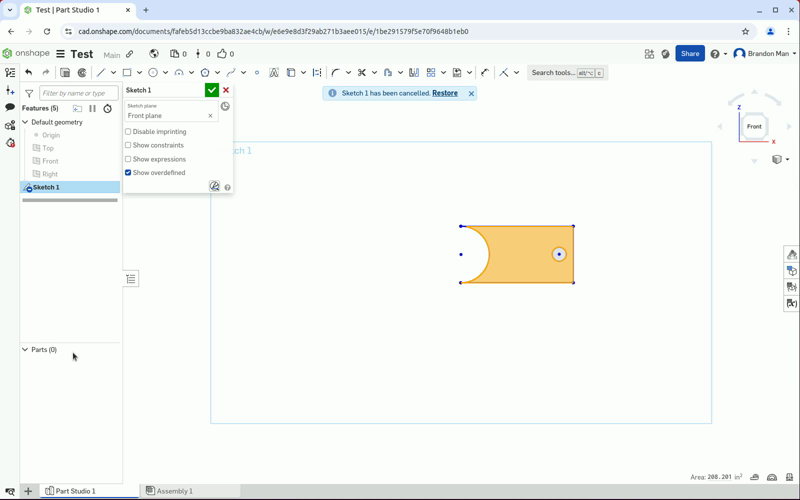
key(shift+e)
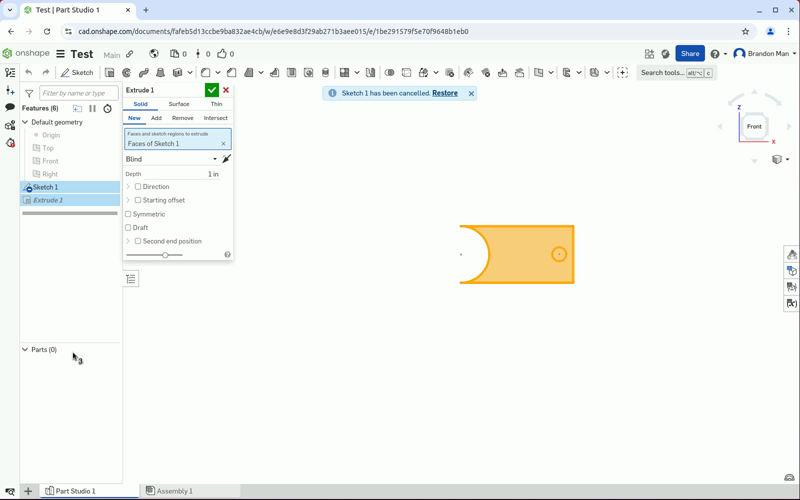
mouse_move(143, 106)
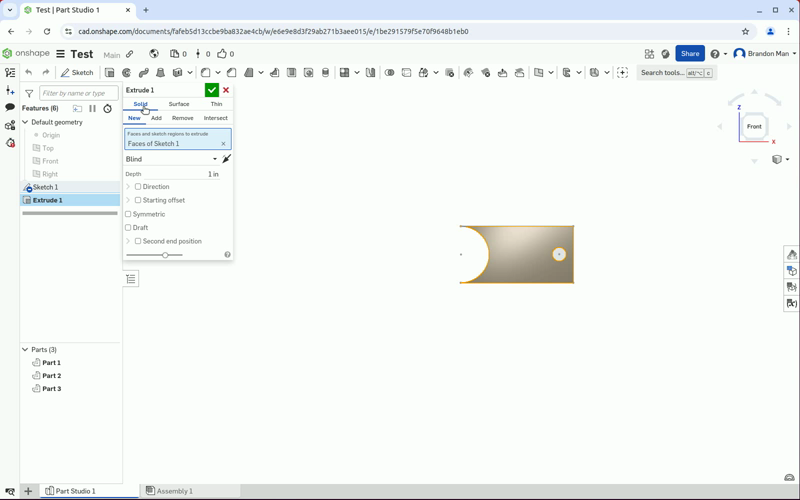
click(143, 106)
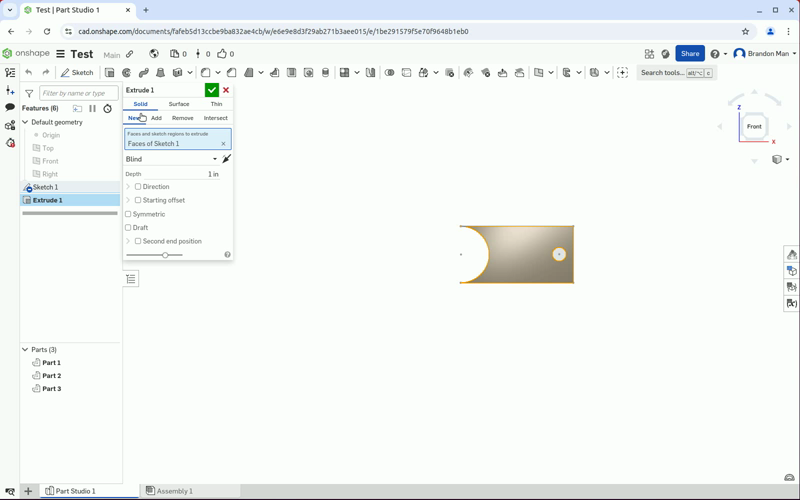
mouse_move(137, 120)
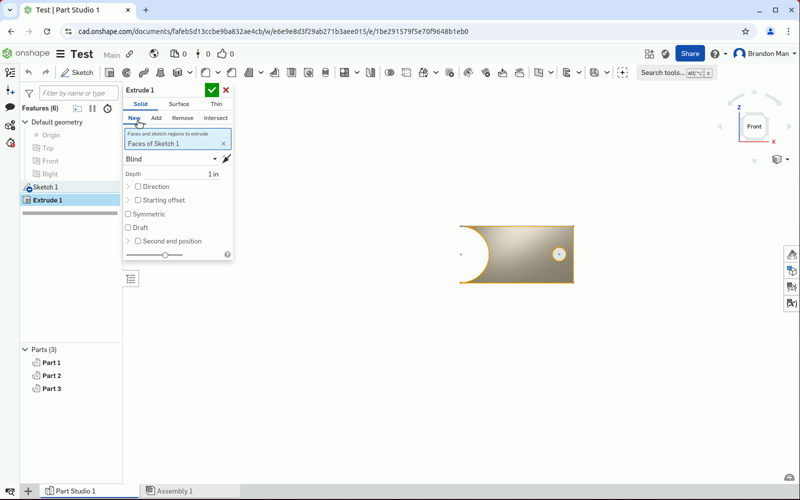
click(137, 120)
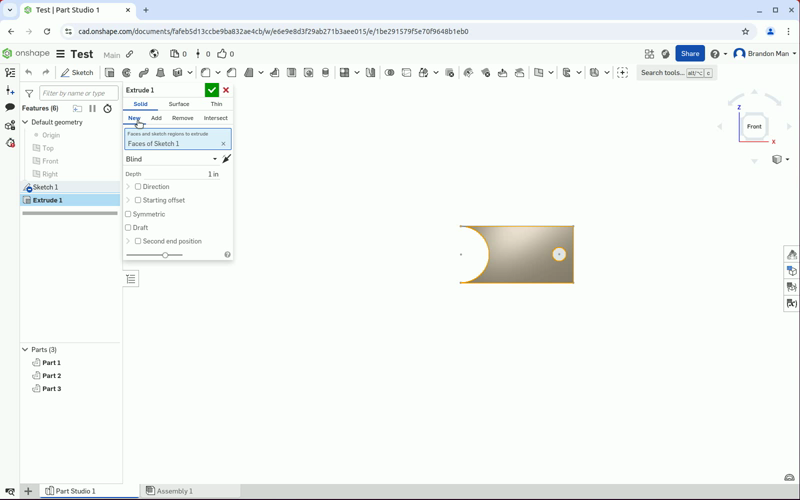
key(tab, 4)
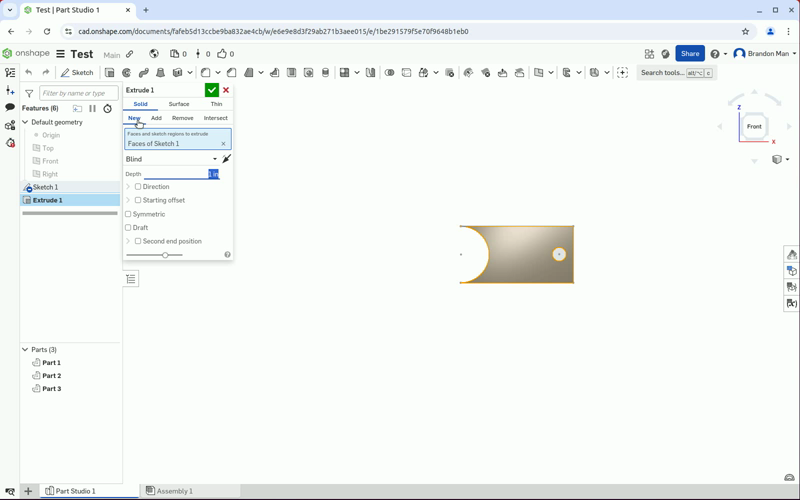
text(5.778)
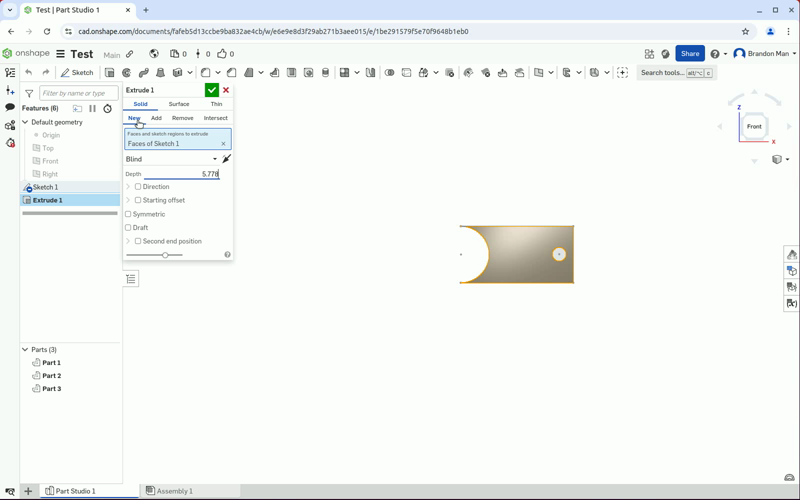
key(tab, 3)
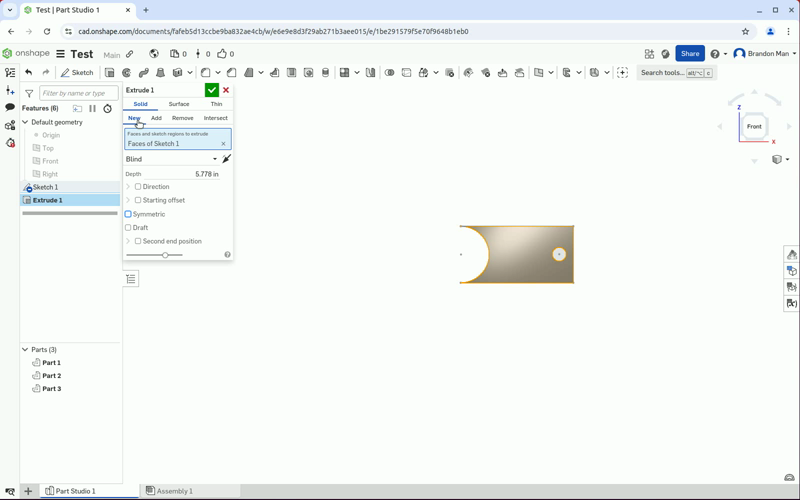
key(space)
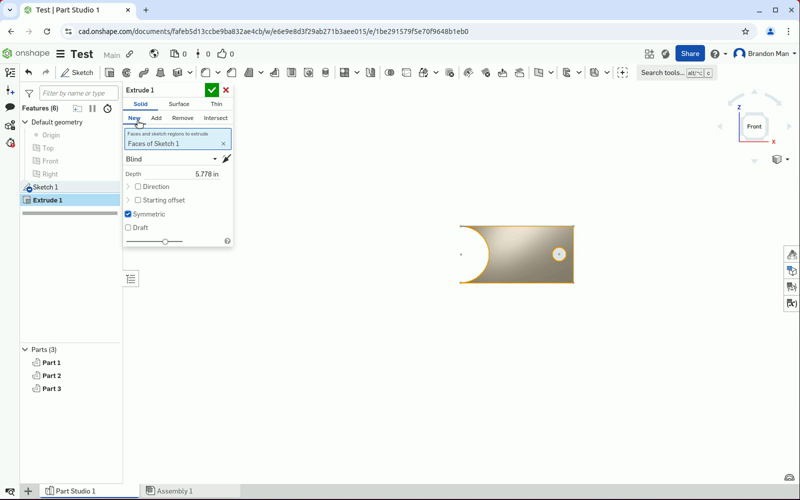
key(enter)
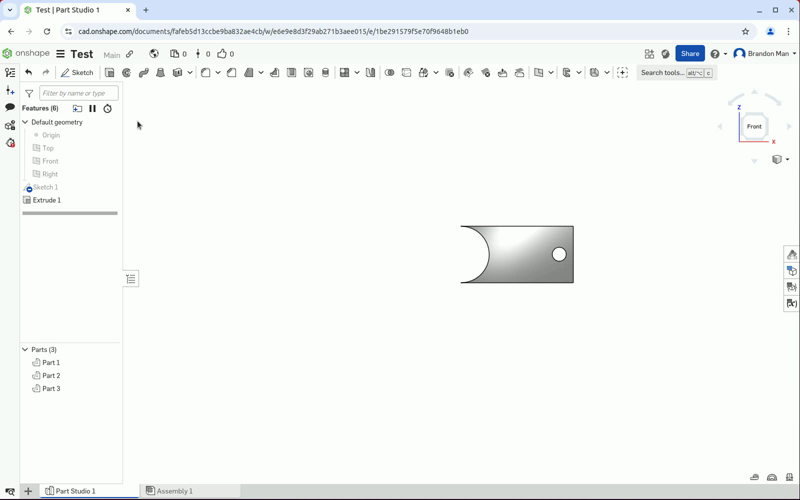
key(shift+h)
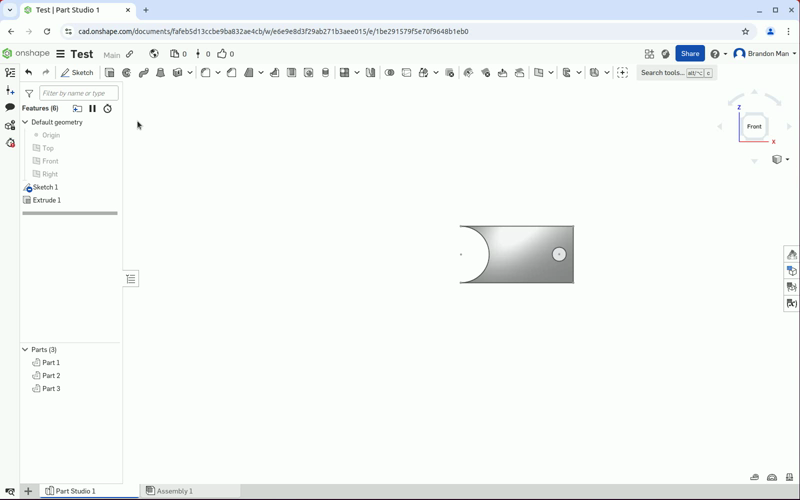
key(shift+h)
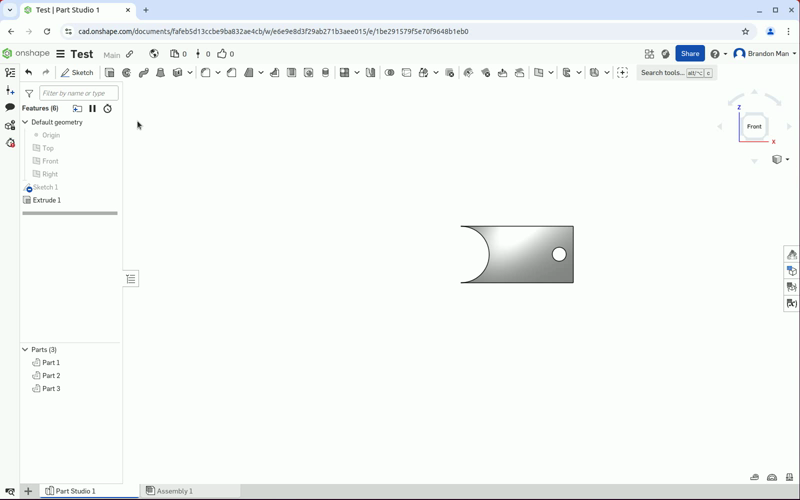
mouse_move(73, 189)
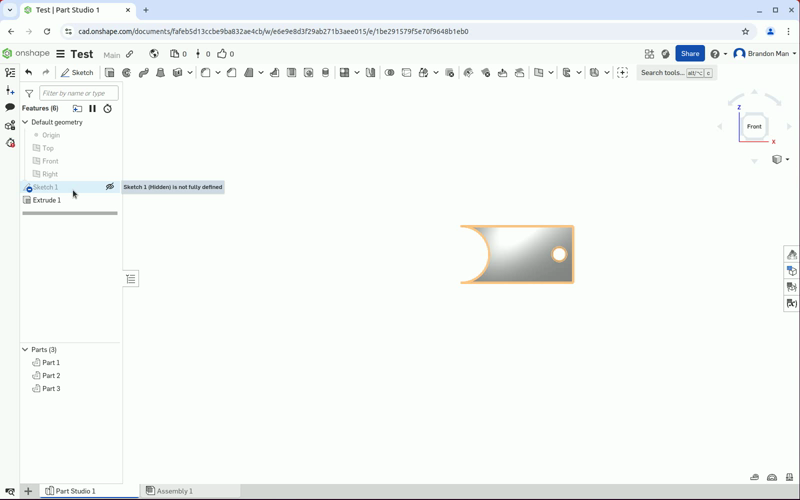
click(73, 189)
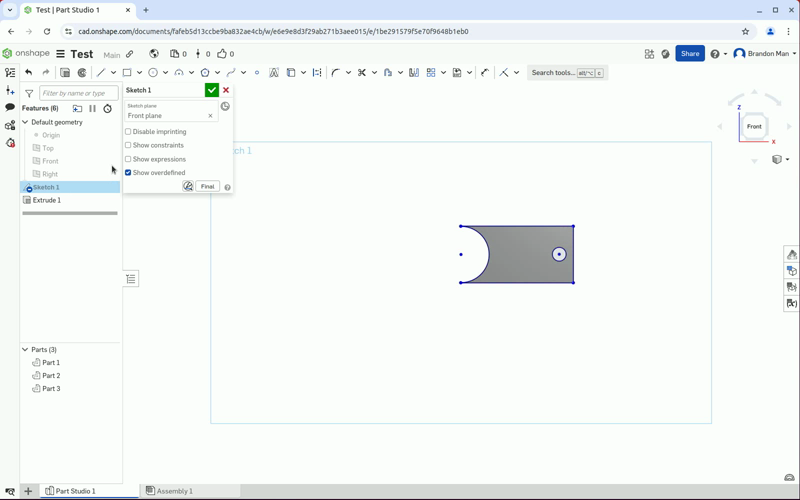
mouse_move(229, 92)
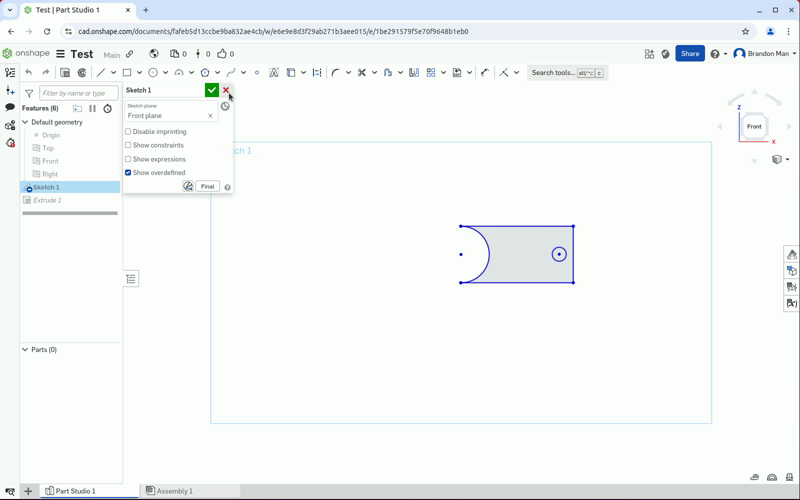
click(229, 92)
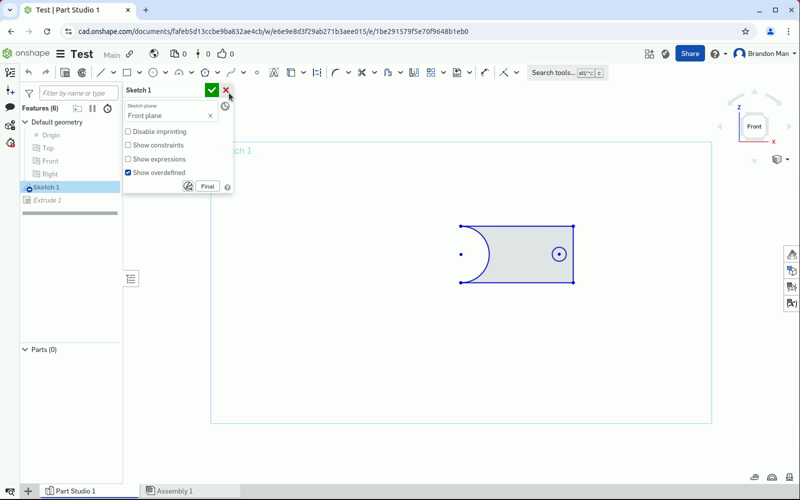
key(shift+s)
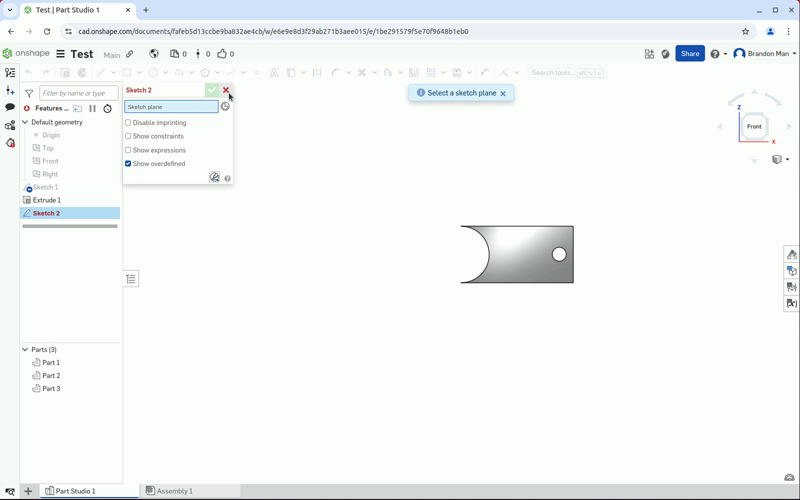
mouse_move(73, 163)
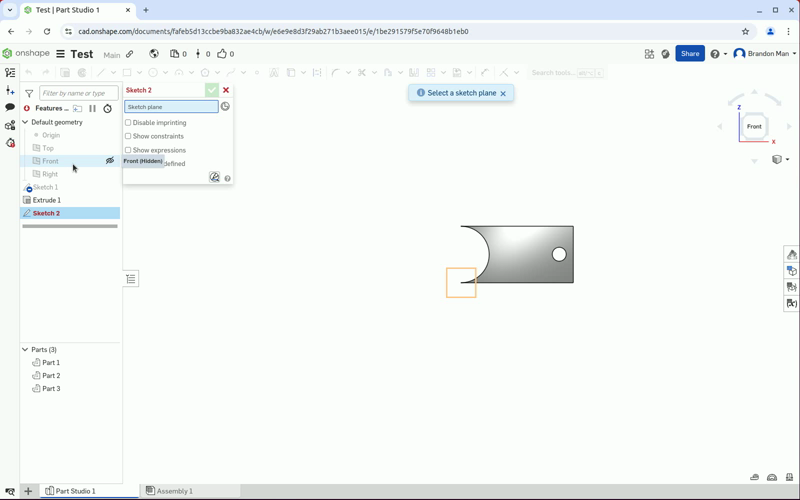
click(73, 163)
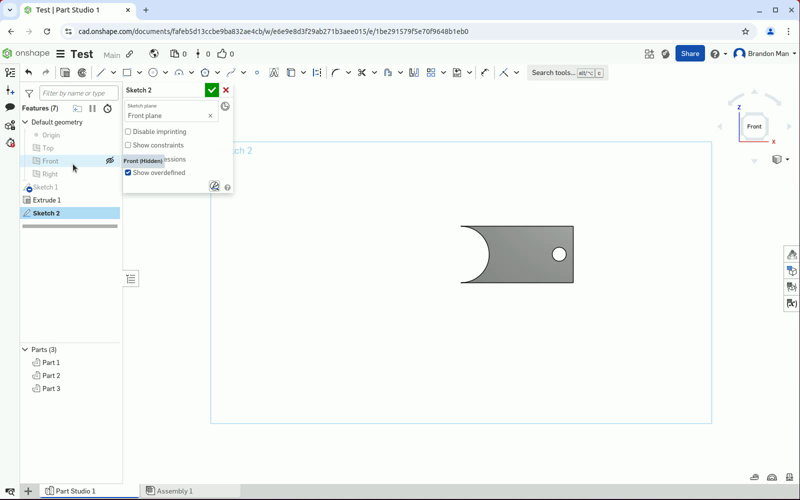
mouse_move(73, 352)
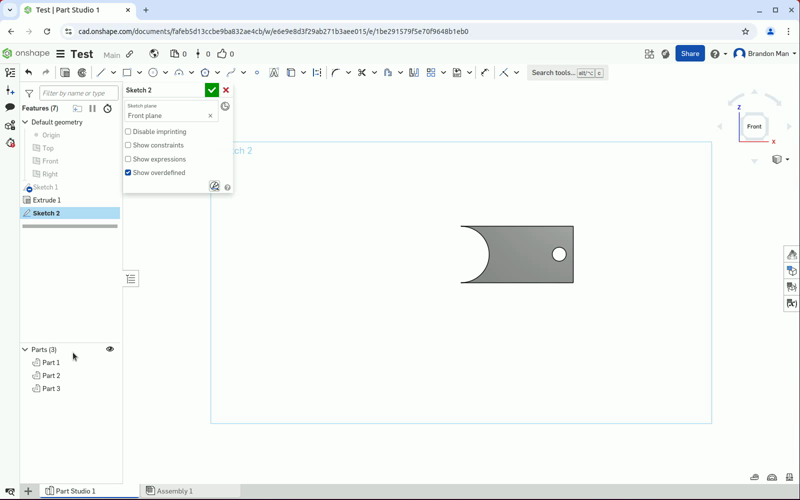
key(y)
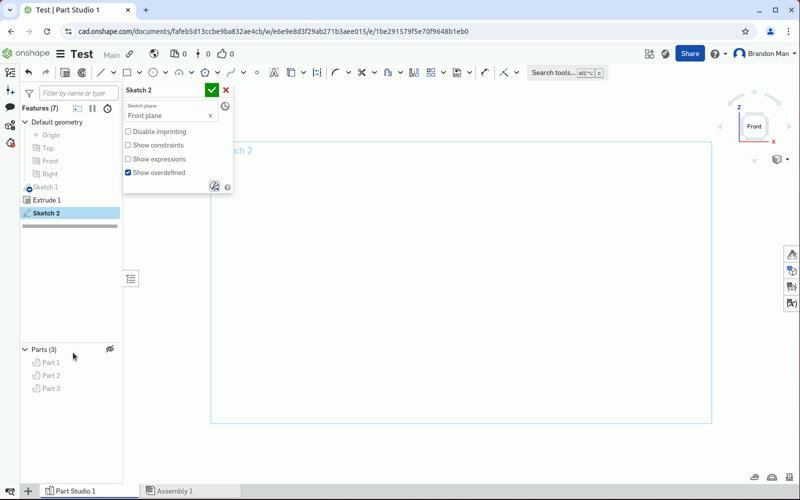
key(c)
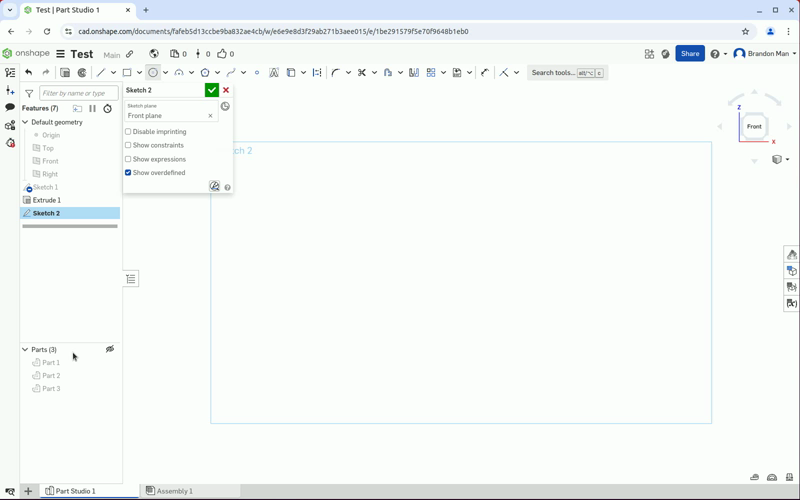
key_down(shift)
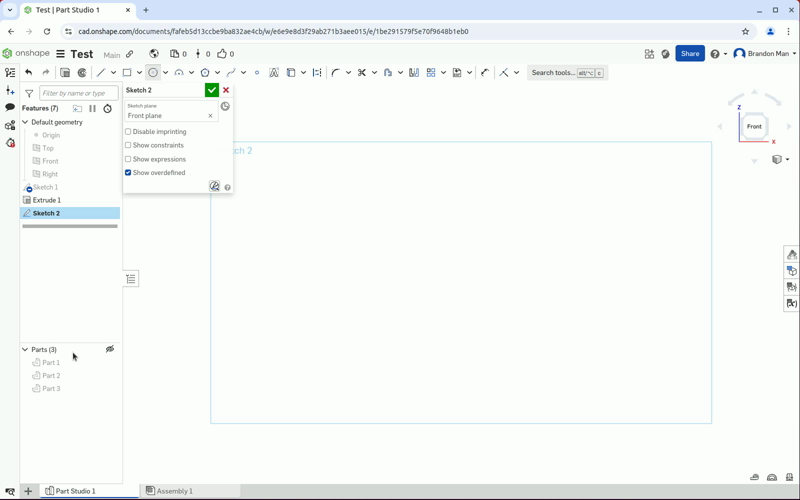
mouse_move(559, 254)
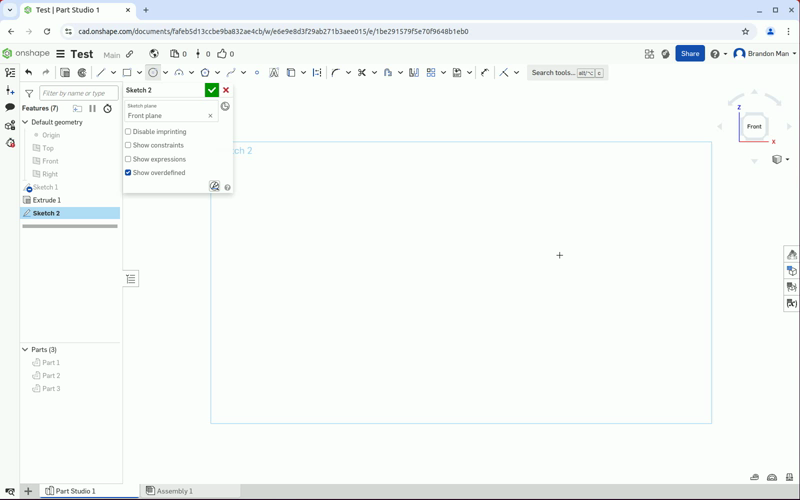
click(559, 254)
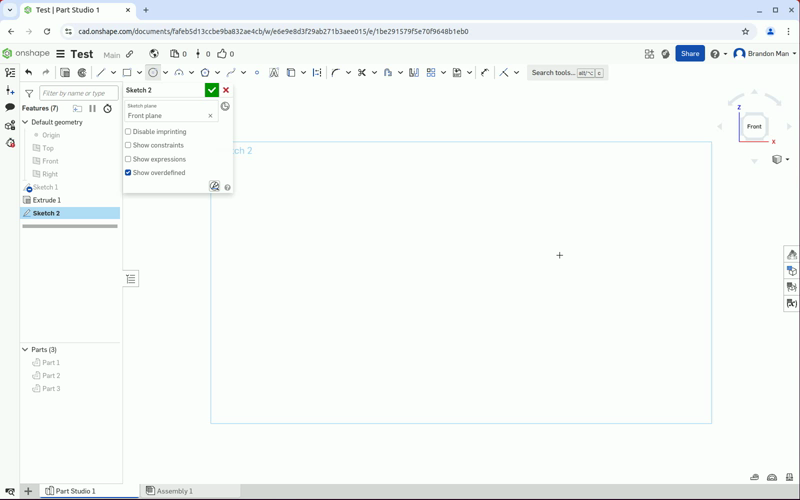
key_up(shift)
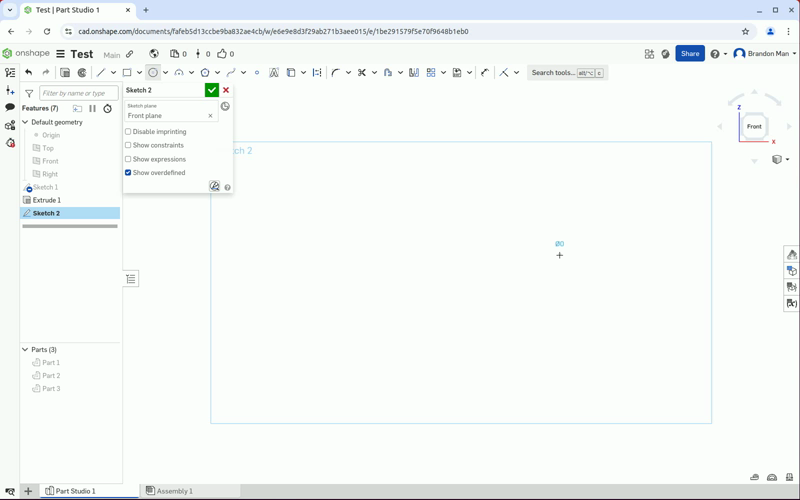
mouse_move(567, 254)
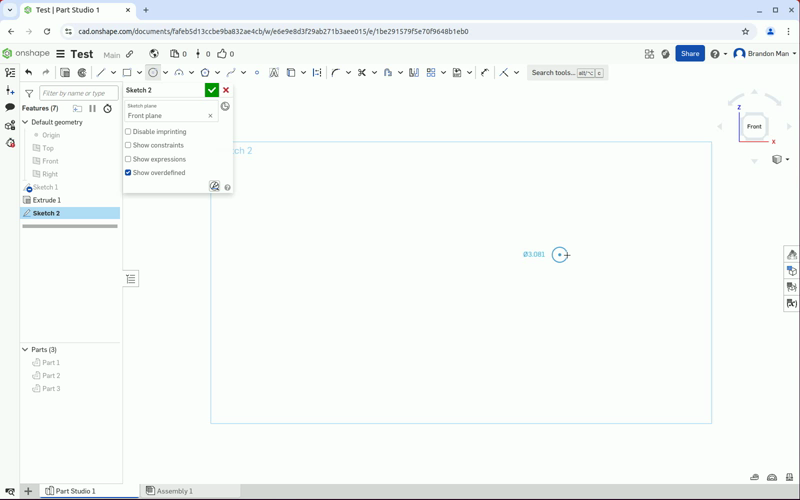
click(567, 254)
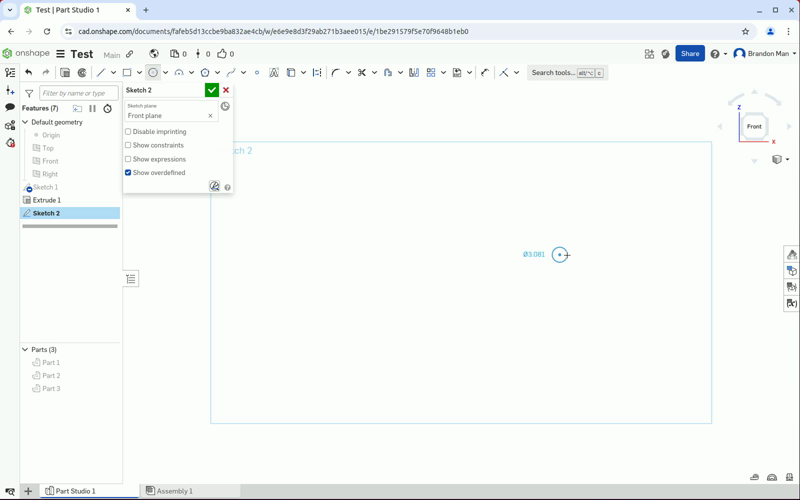
key(esc)
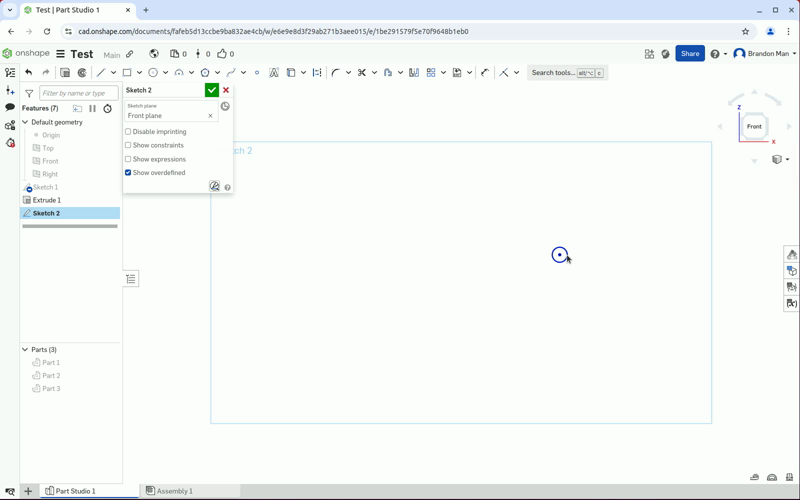
mouse_move(563, 255)
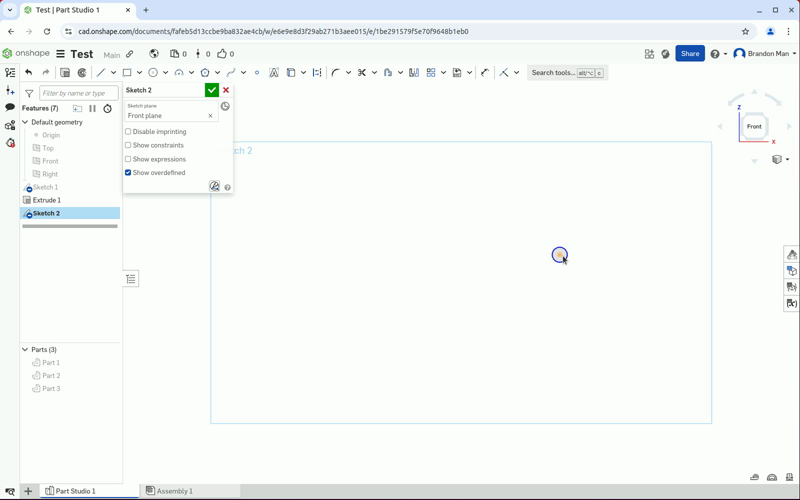
scroll(6)
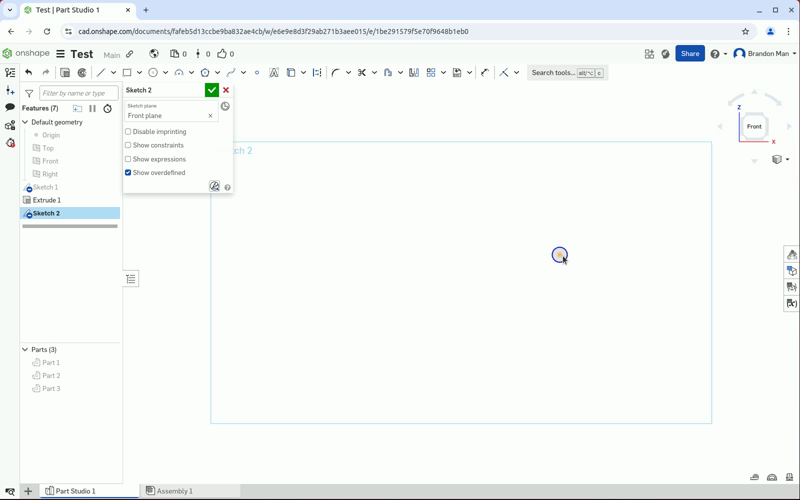
scroll(6)
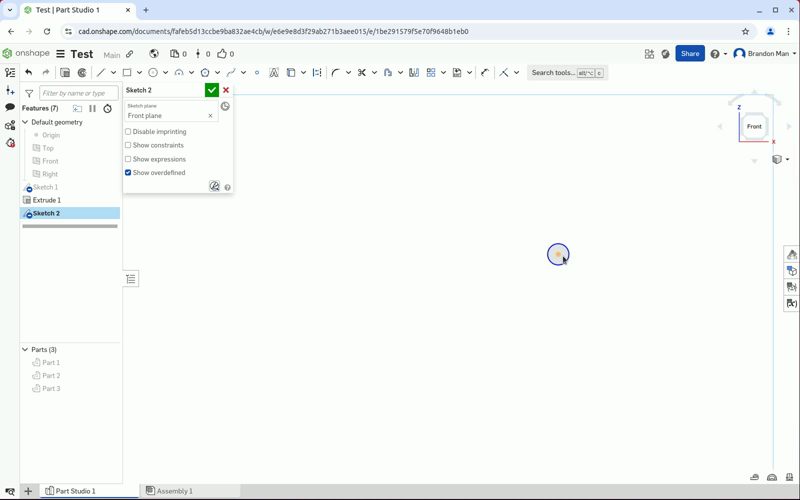
scroll(6)
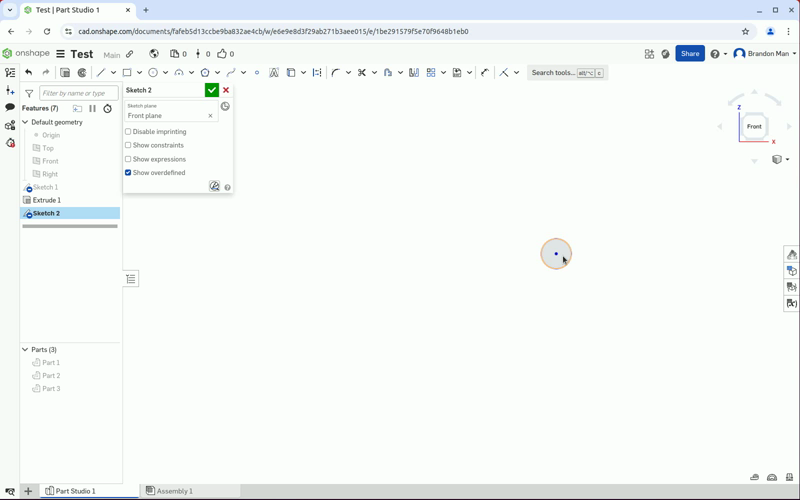
scroll(6)
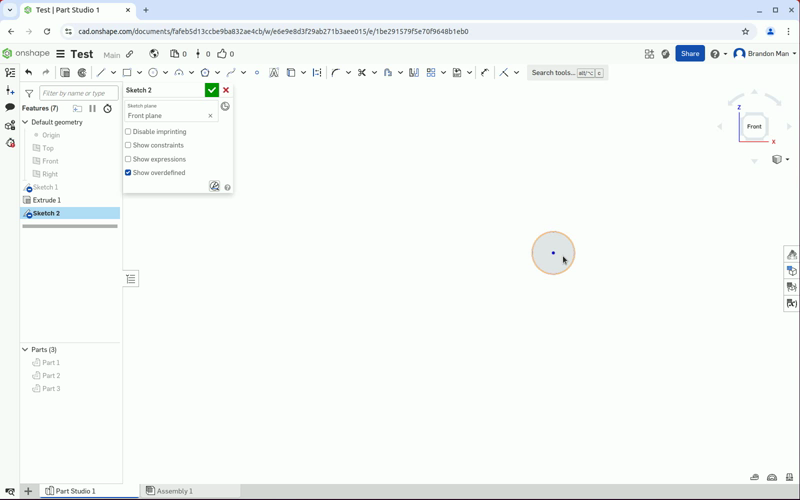
scroll(6)
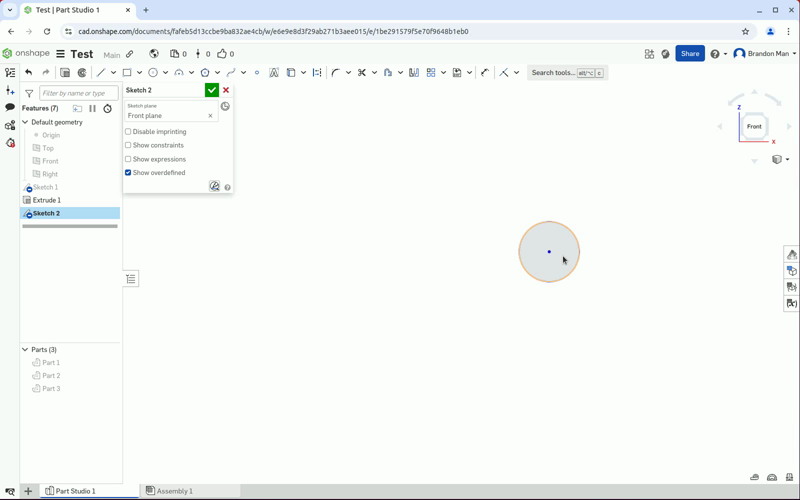
scroll(6)
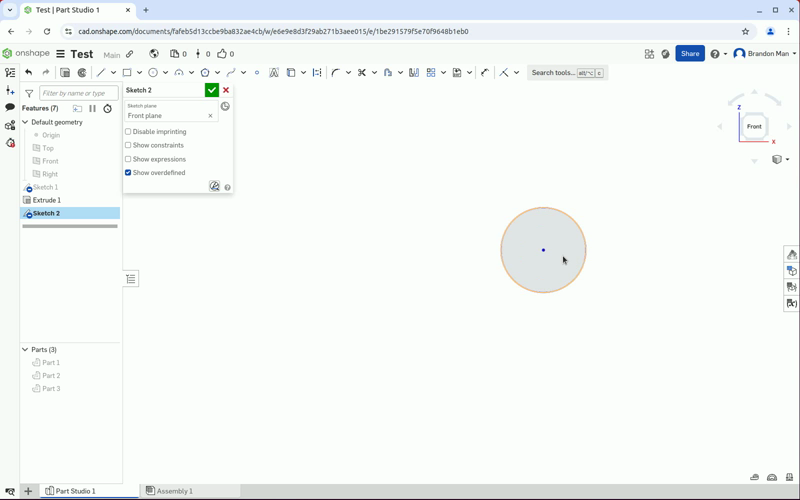
scroll(6)
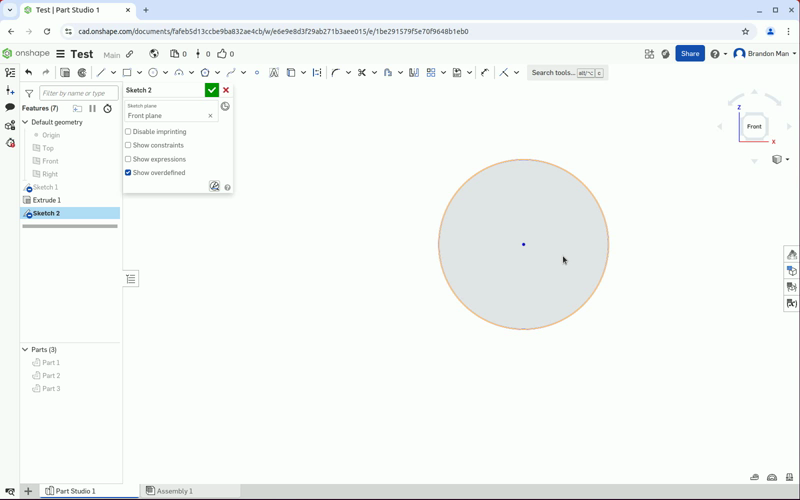
click(563, 255)
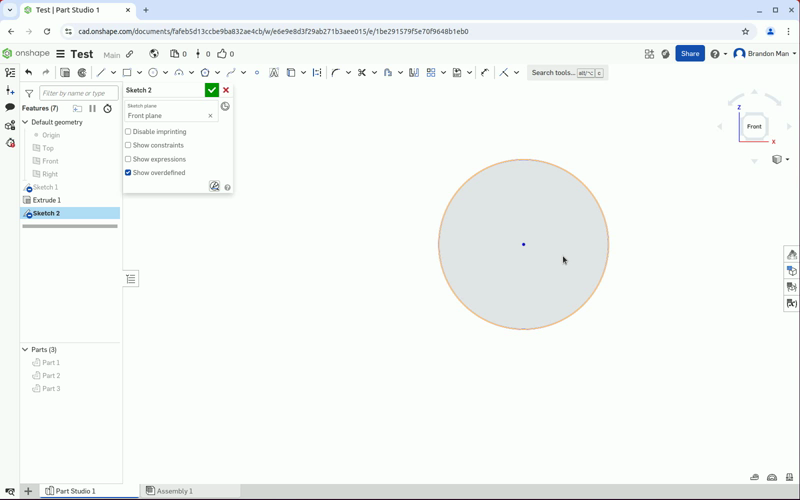
scroll(-6)
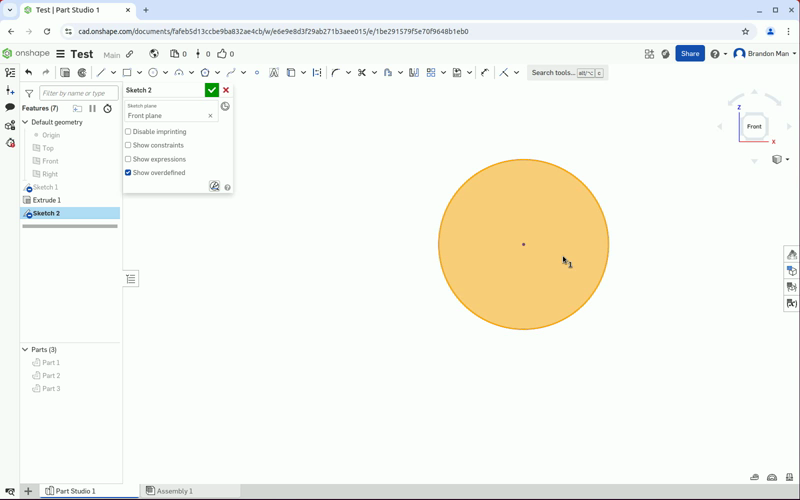
scroll(-6)
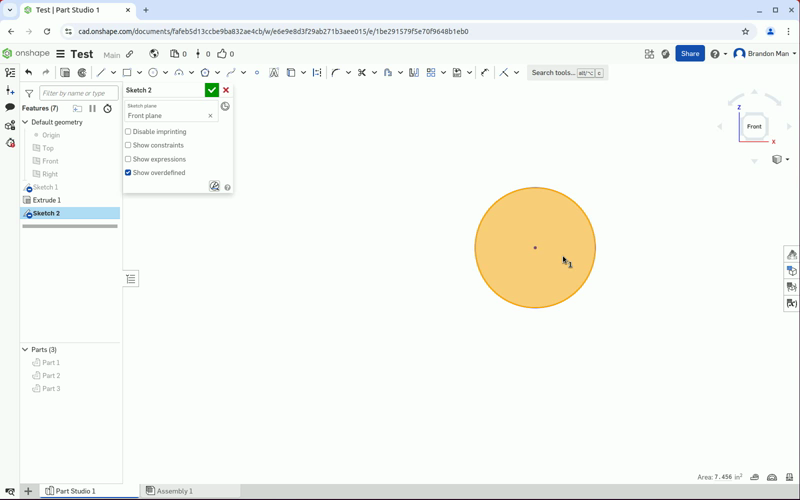
scroll(-6)
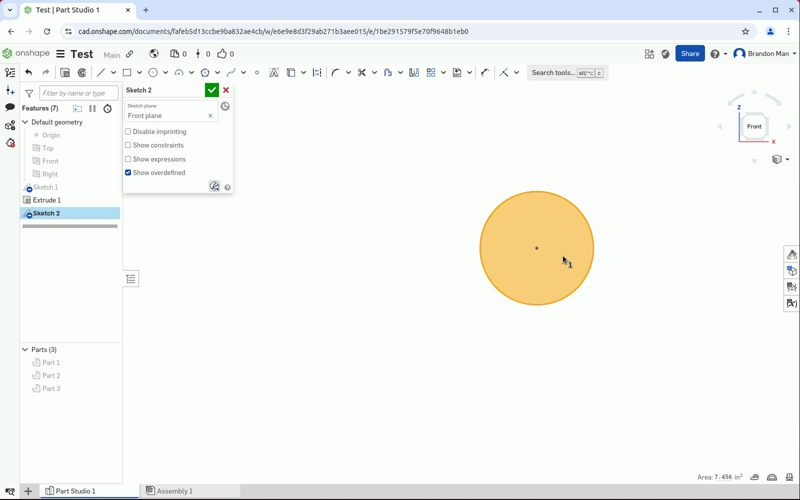
scroll(-6)
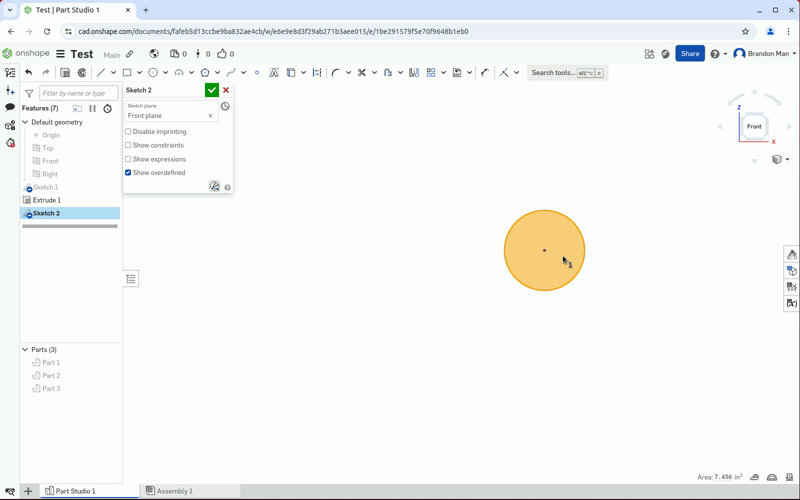
scroll(-6)
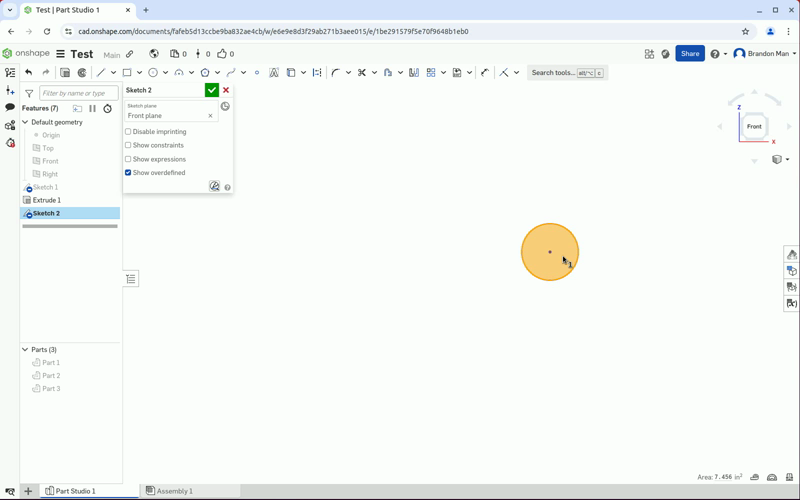
scroll(-6)
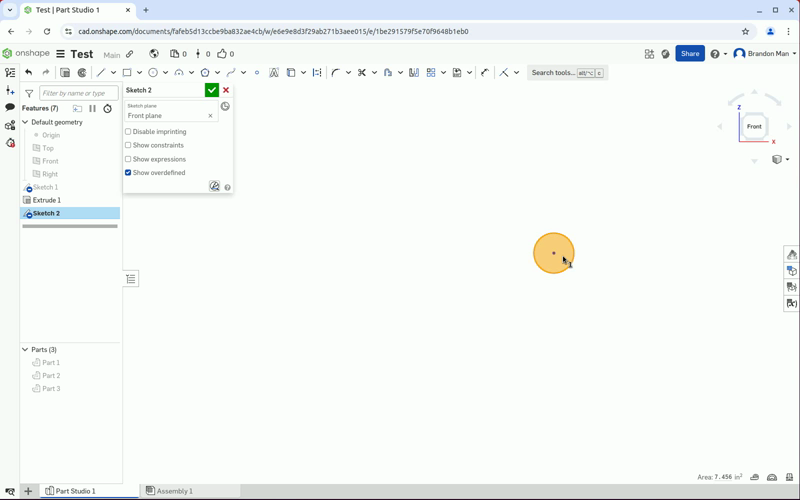
scroll(-6)
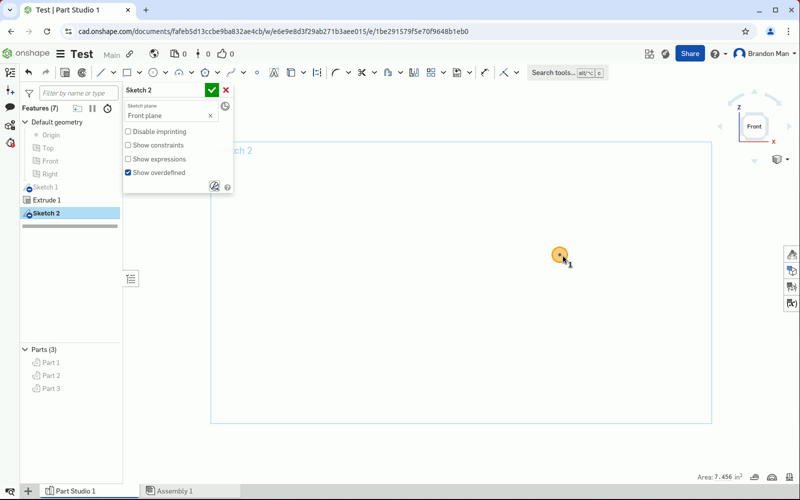
mouse_move(73, 352)
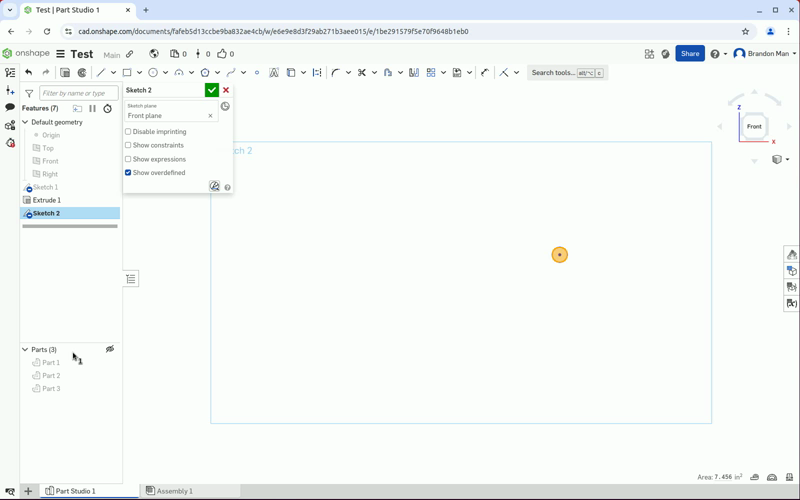
key(shift+y)
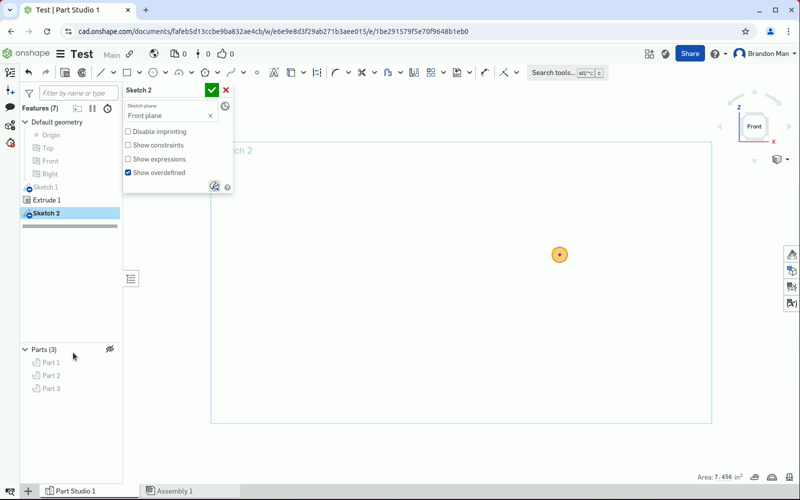
key(shift+e)
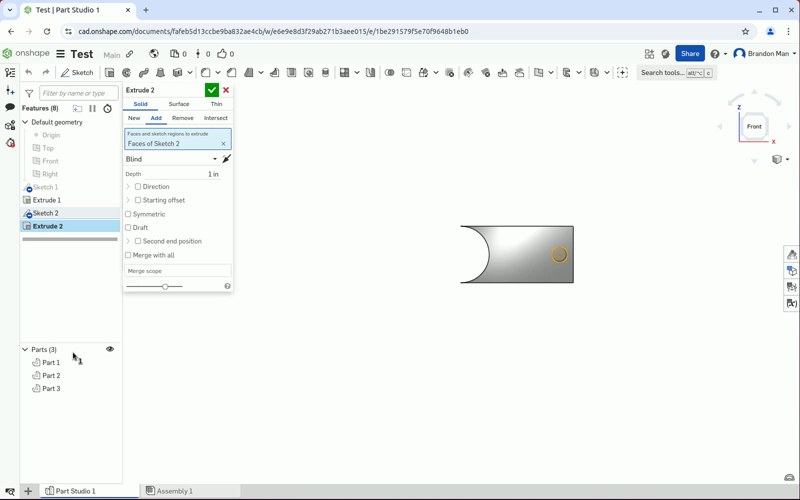
mouse_move(143, 106)
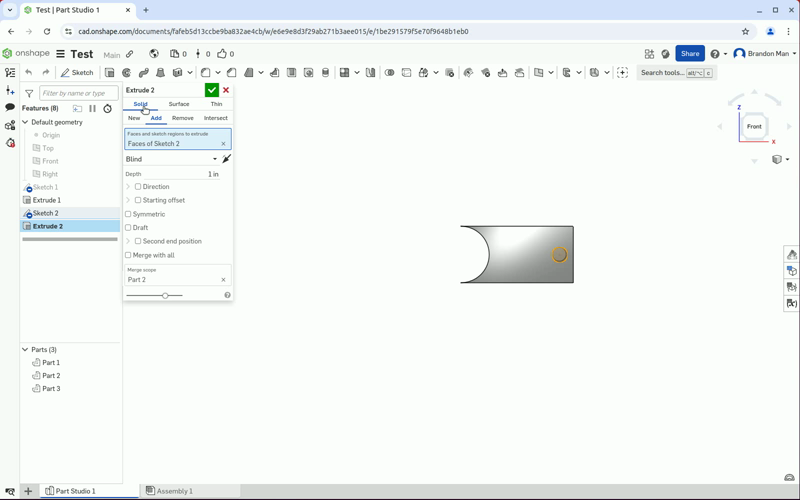
click(143, 106)
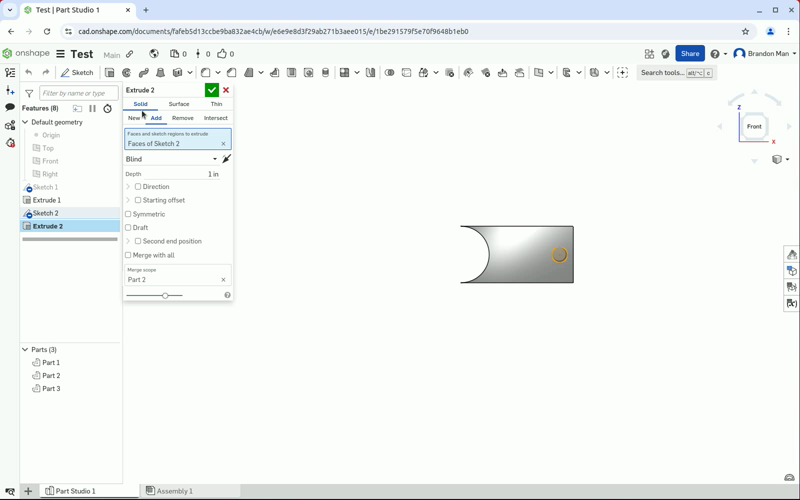
mouse_move(137, 120)
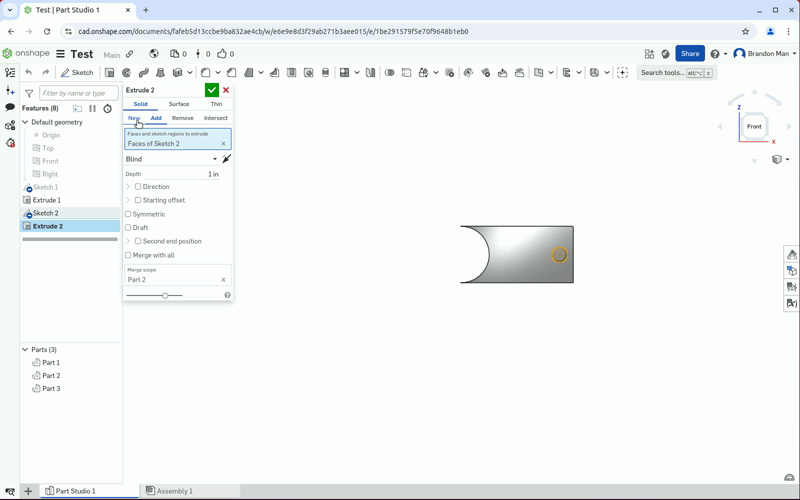
click(137, 120)
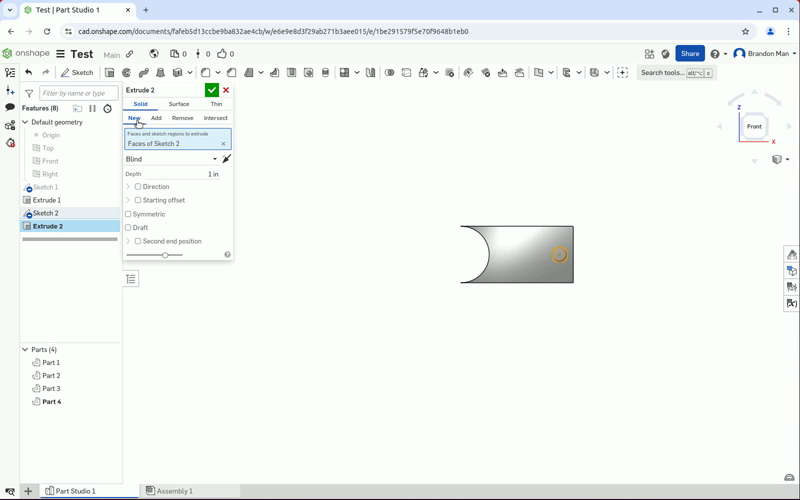
key(tab, 4)
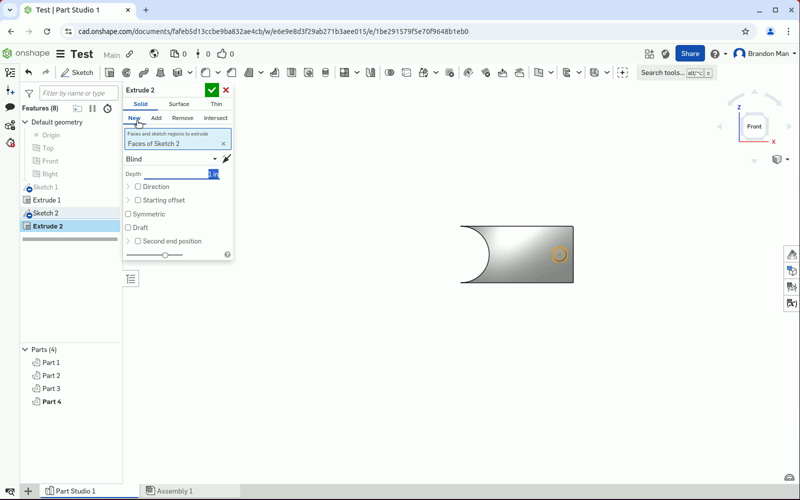
text(8.666)
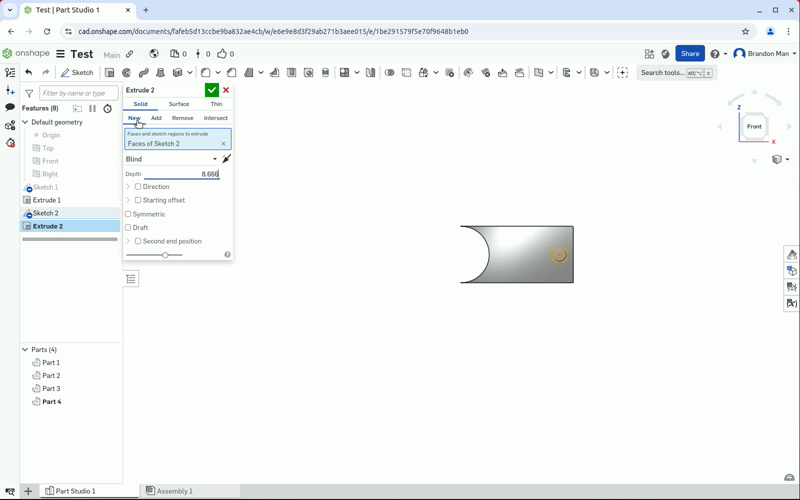
key(tab, 3)
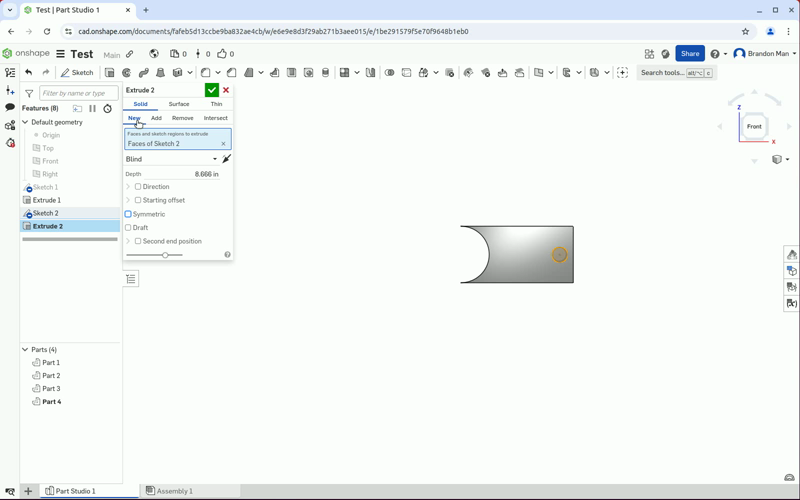
key(space)
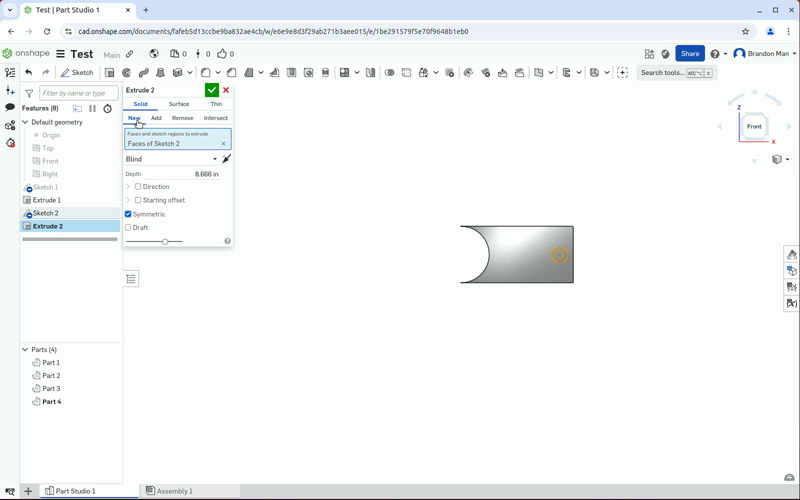
key(enter)
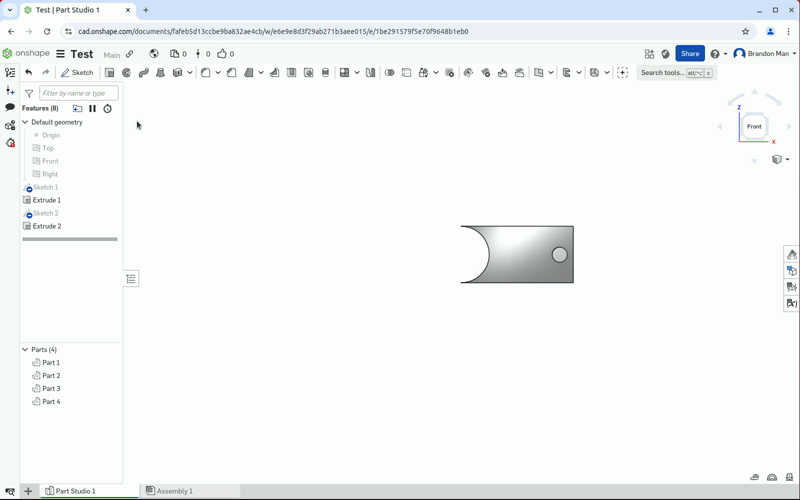
key(shift+h)
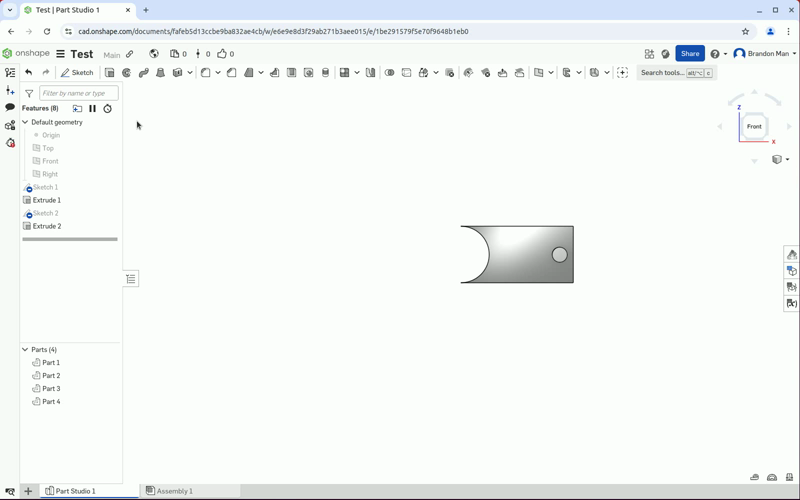
key(shift+h)
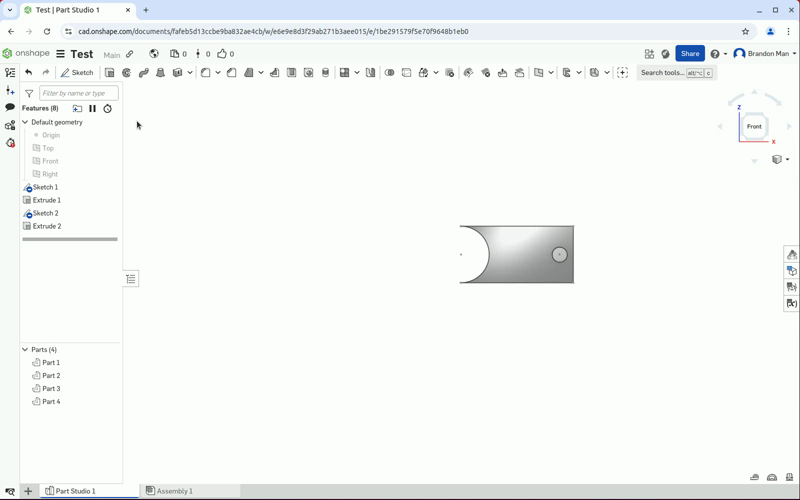
key(shift+7)
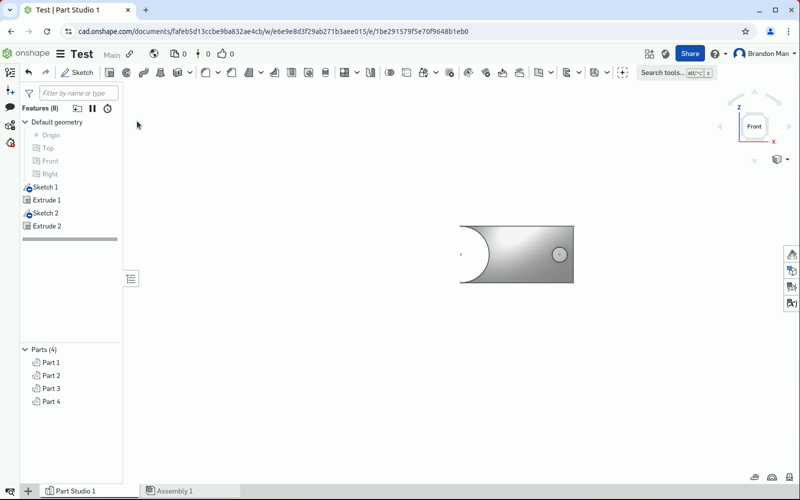
key(left, 2)
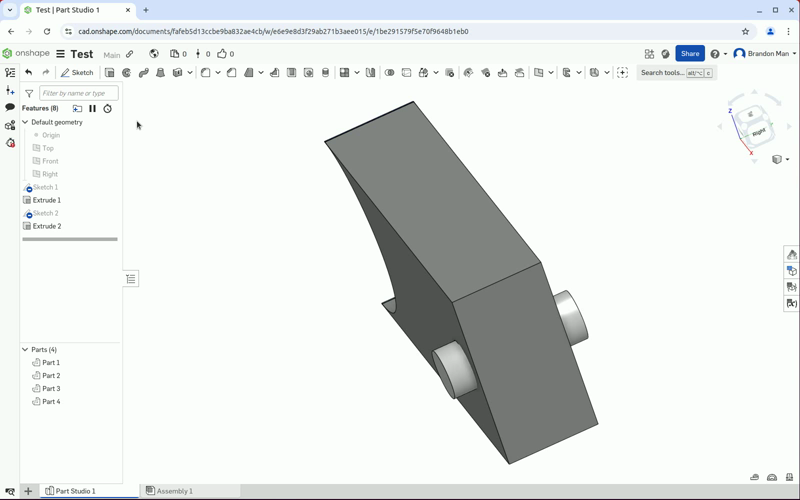
key(down, 2)
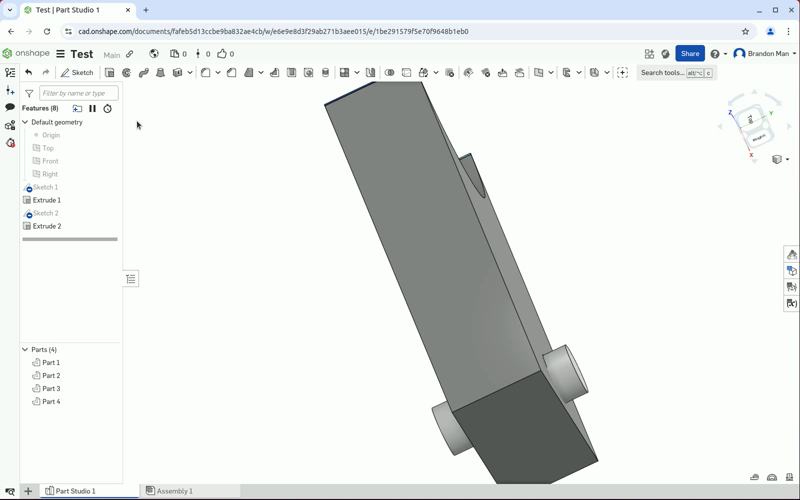
key(up, 2)
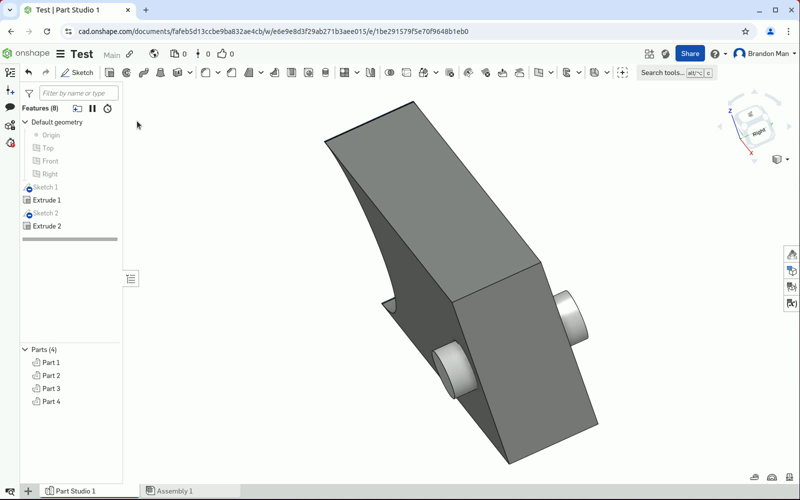
key(right, 2)
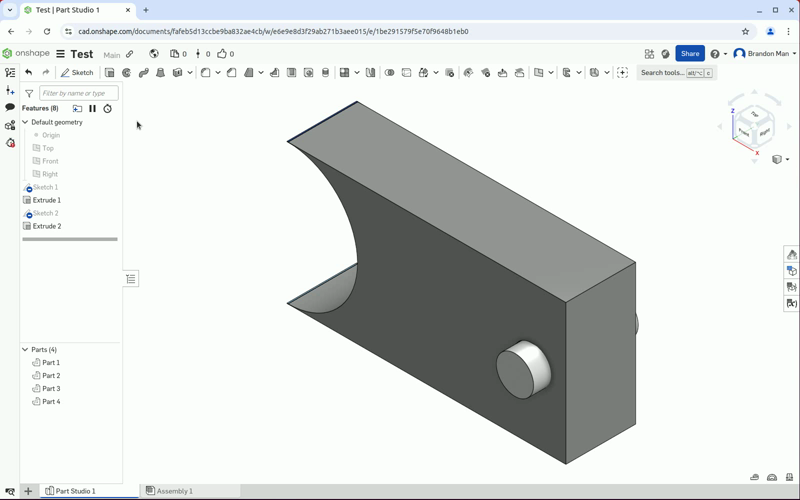
mouse_move(73, 189)
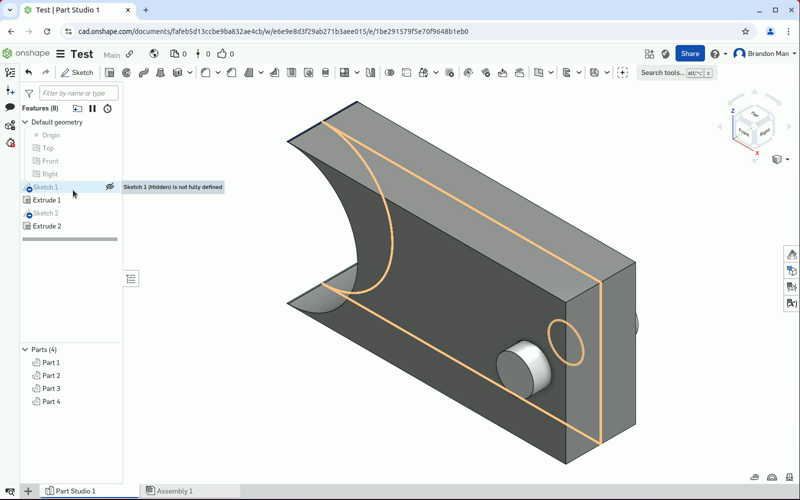
click(73, 189)